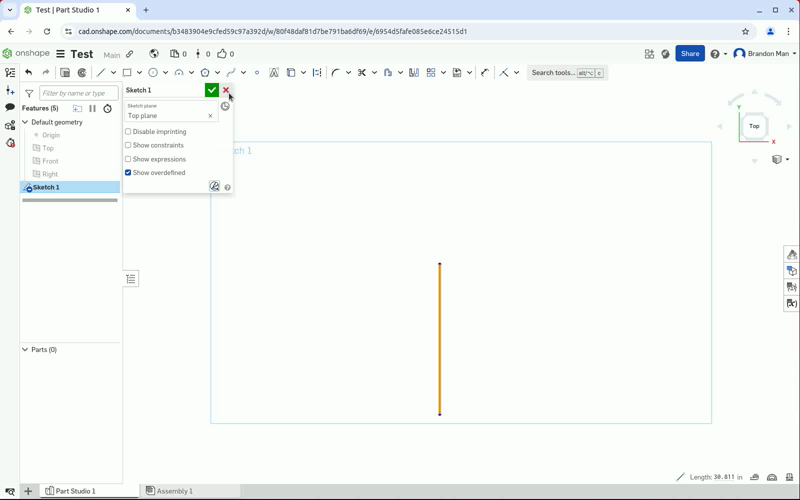
key(shift+h)
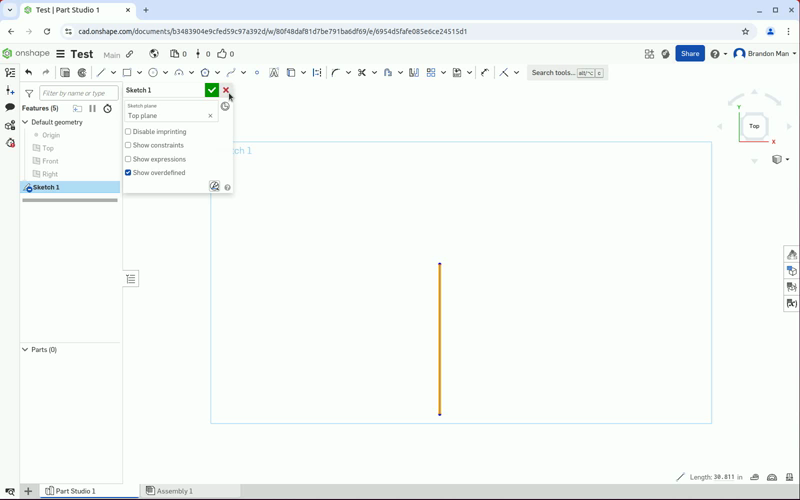
key(shift+s)
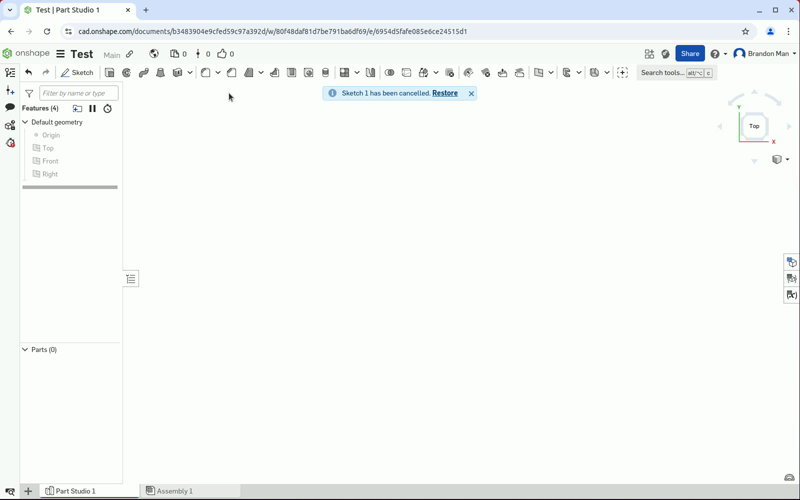
mouse_move(73, 150)
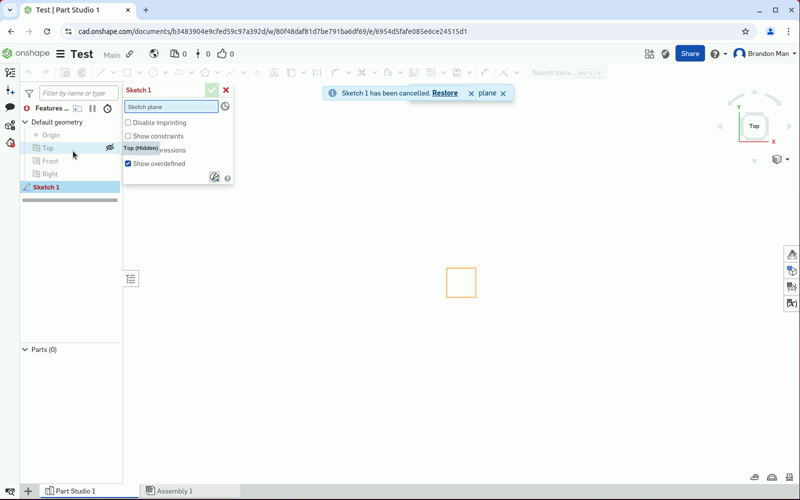
click(73, 150)
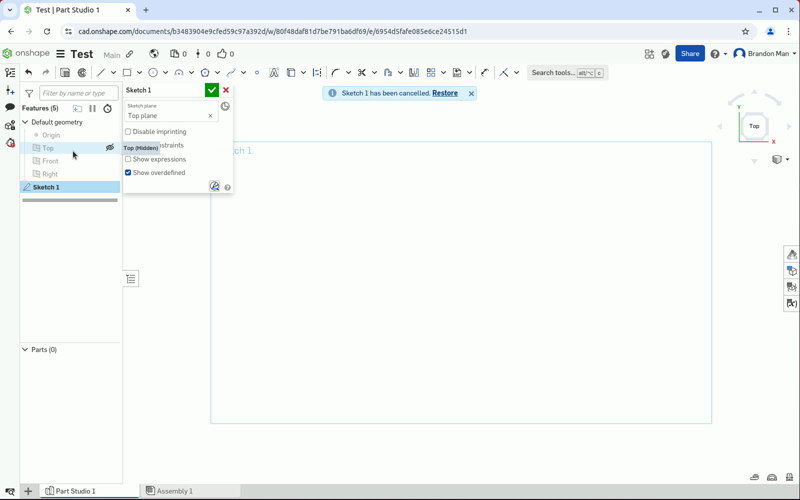
mouse_move(73, 352)
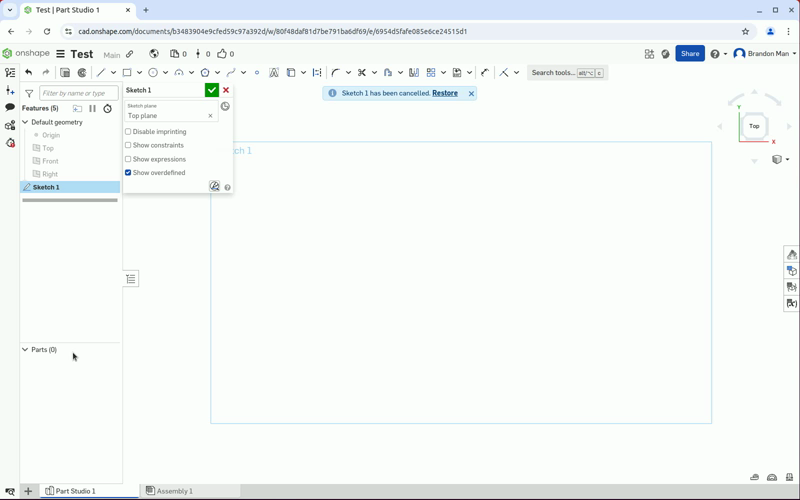
key(y)
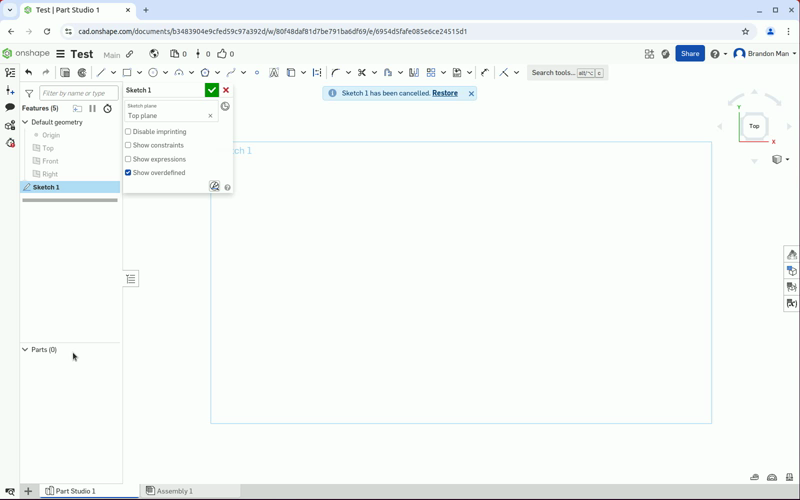
key(l)
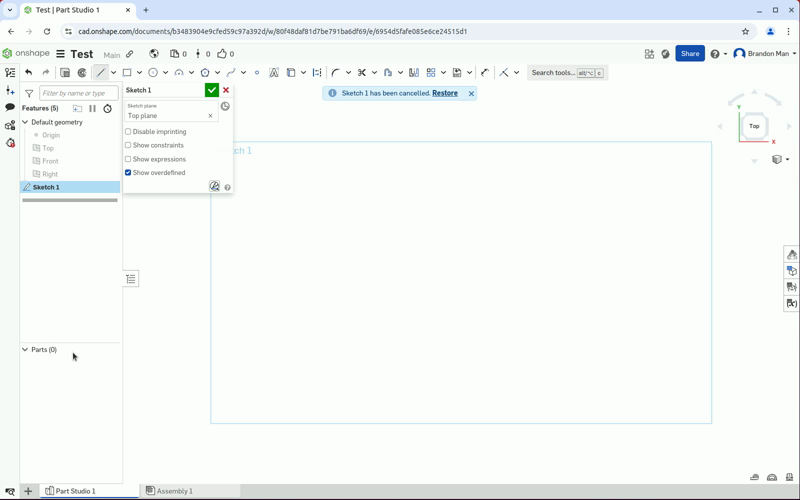
key_down(shift)
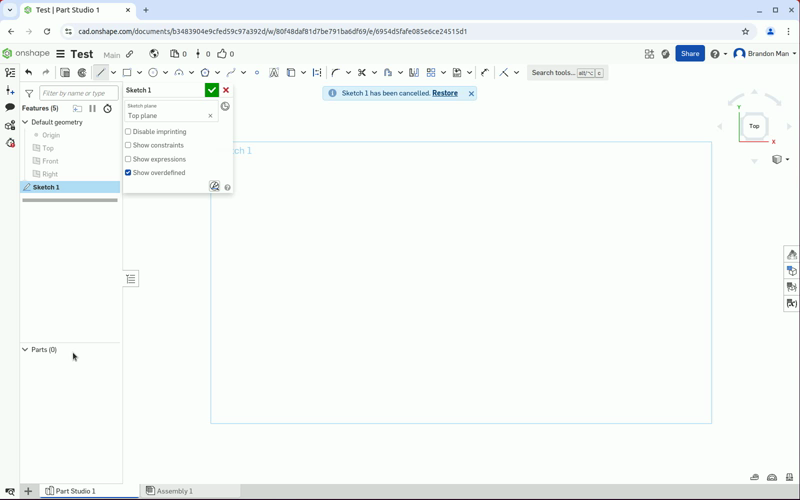
mouse_move(445, 380)
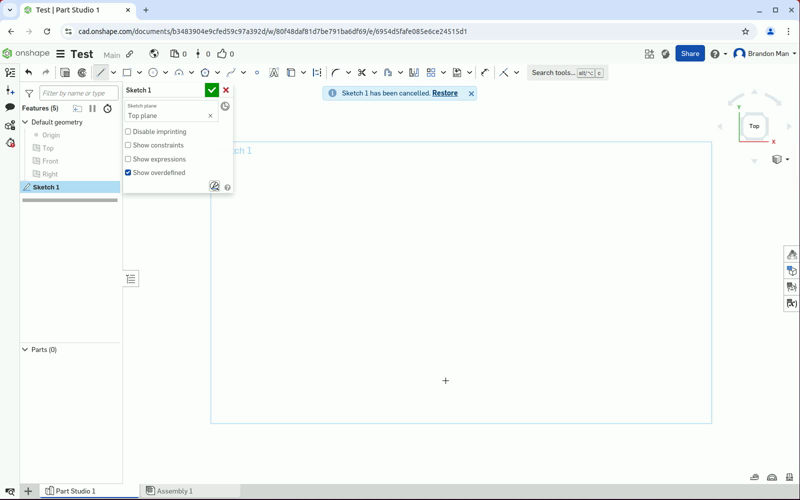
click(445, 380)
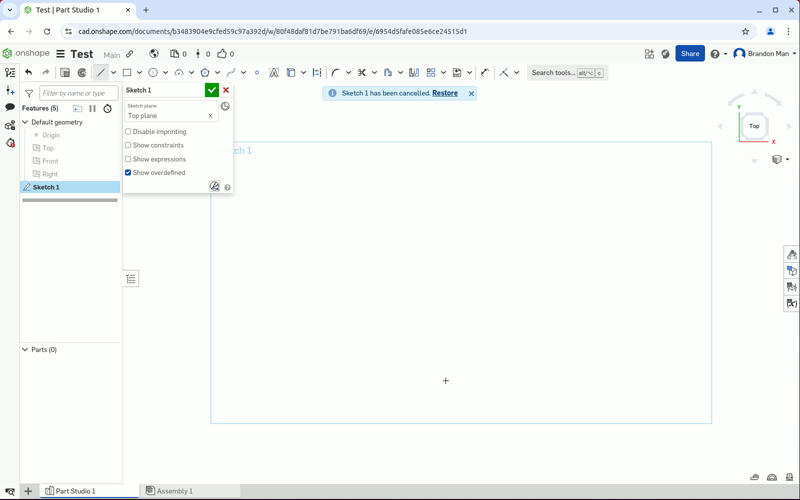
key_up(shift)
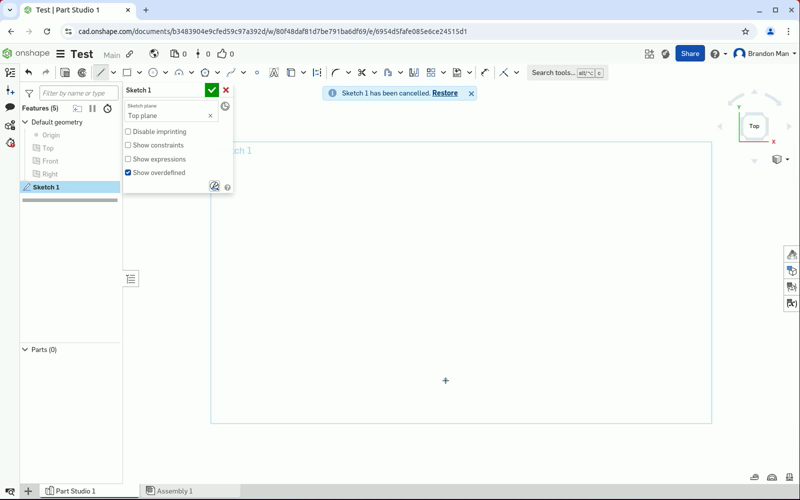
key_down(shift)
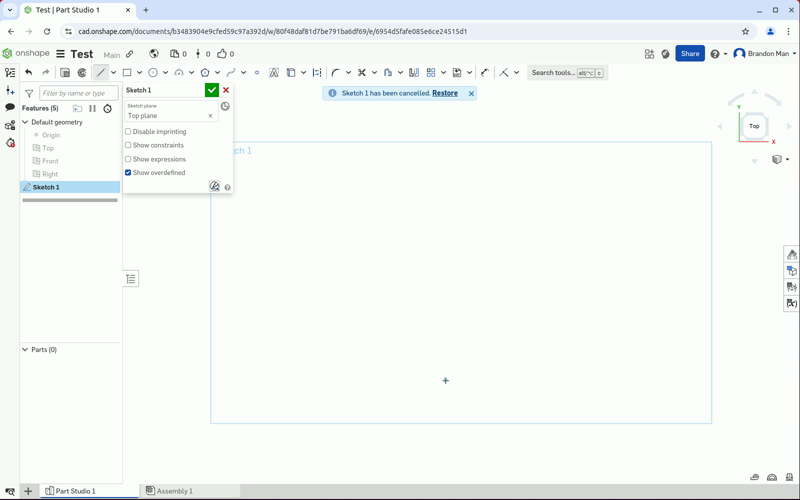
mouse_move(475, 380)
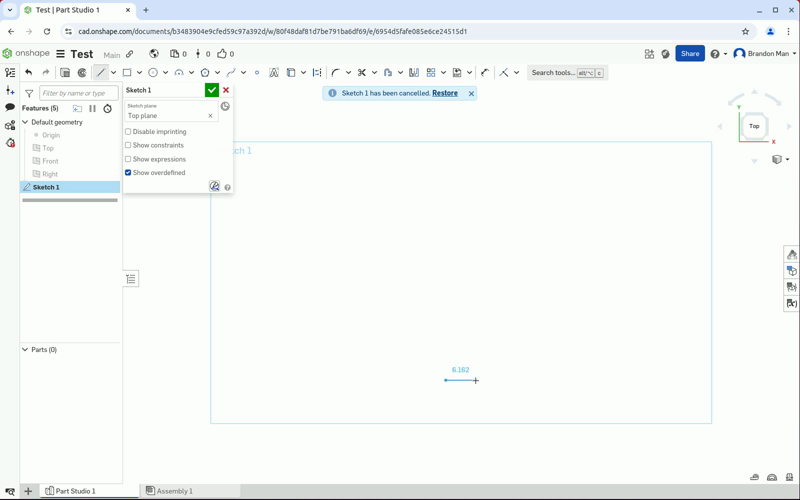
mouse_move(476, 380)
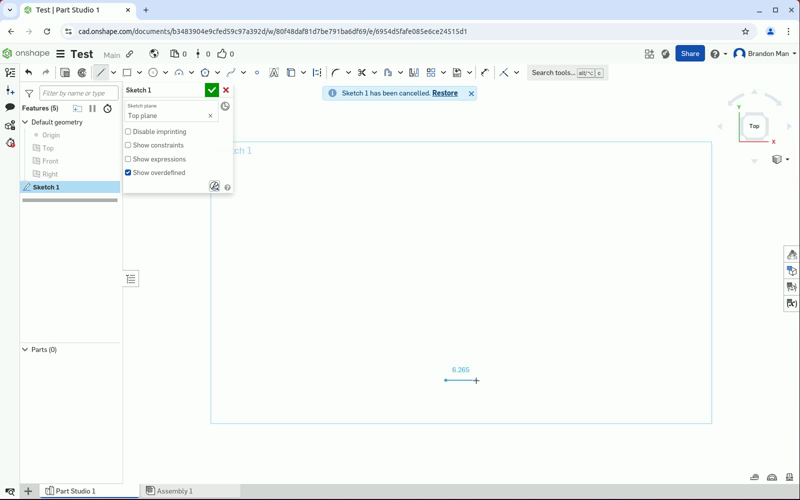
click(476, 380)
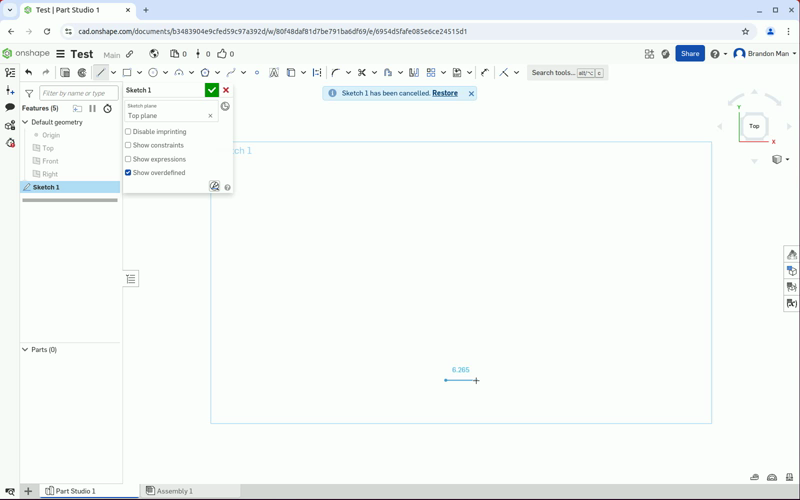
key_up(shift)
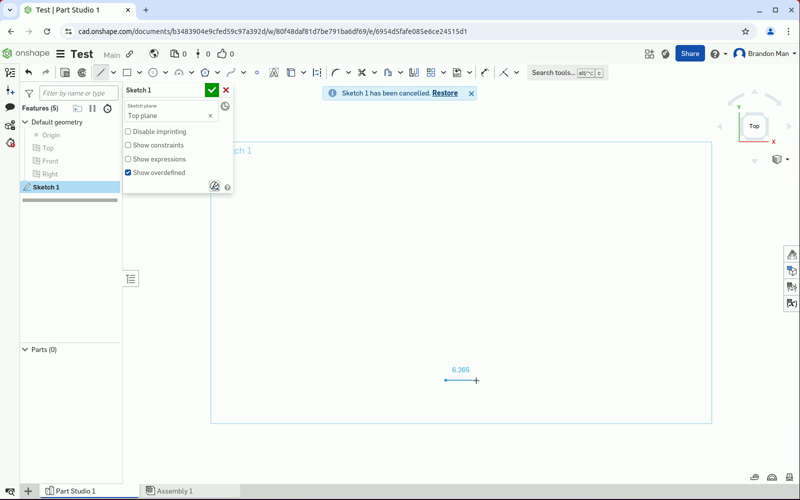
key_down(shift)
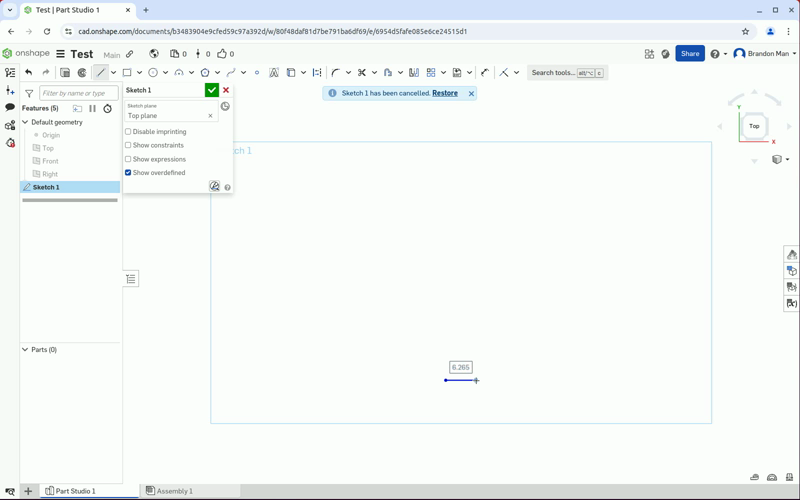
mouse_move(476, 186)
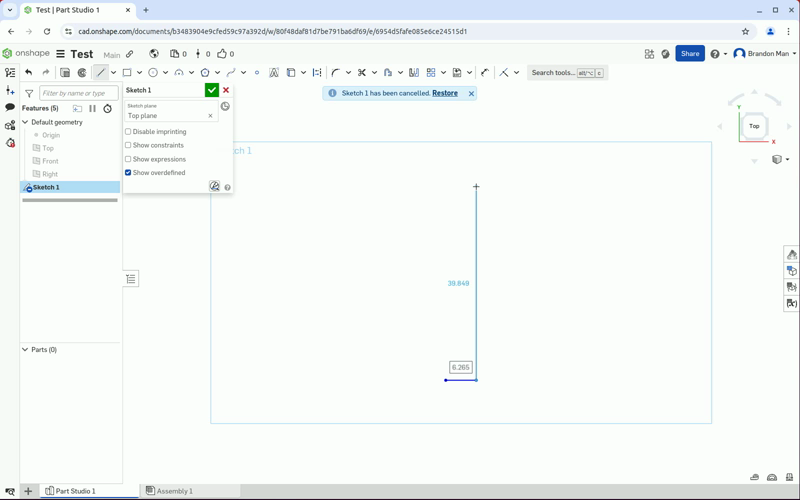
click(476, 186)
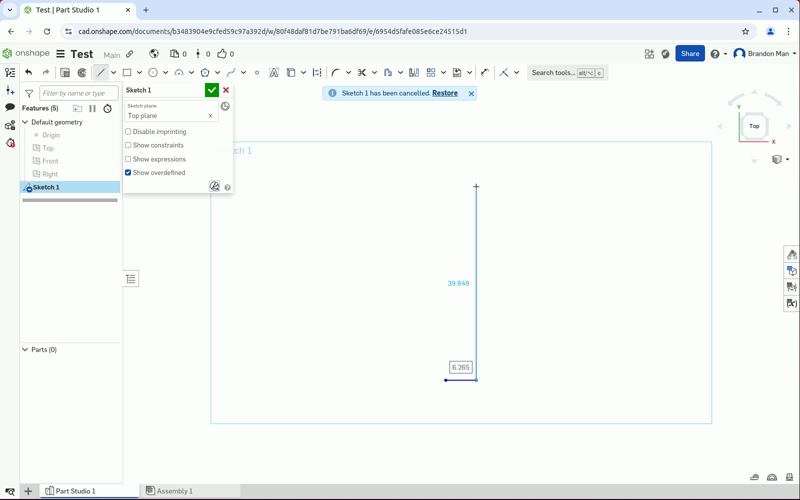
key_up(shift)
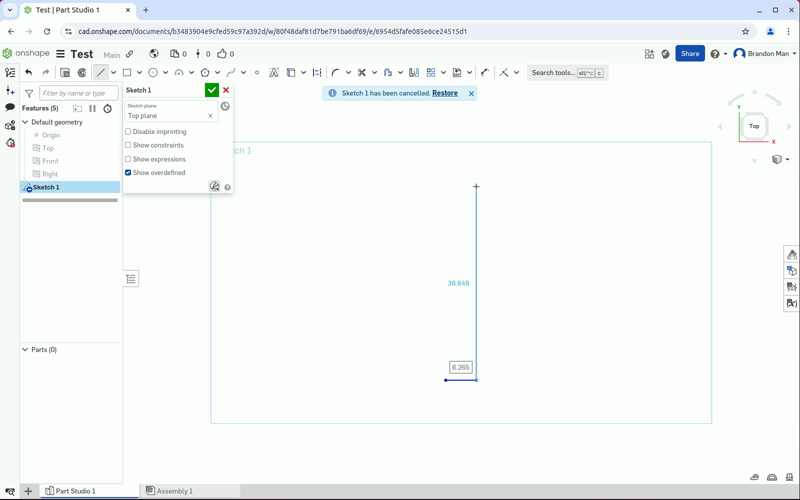
key_down(shift)
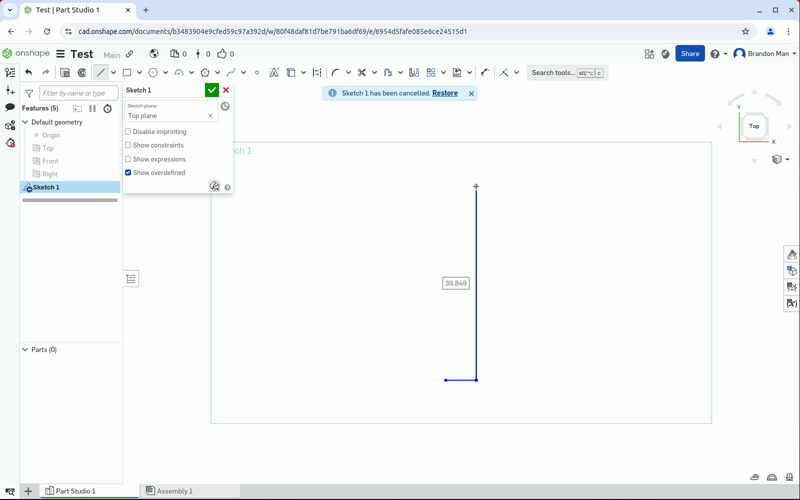
mouse_move(506, 186)
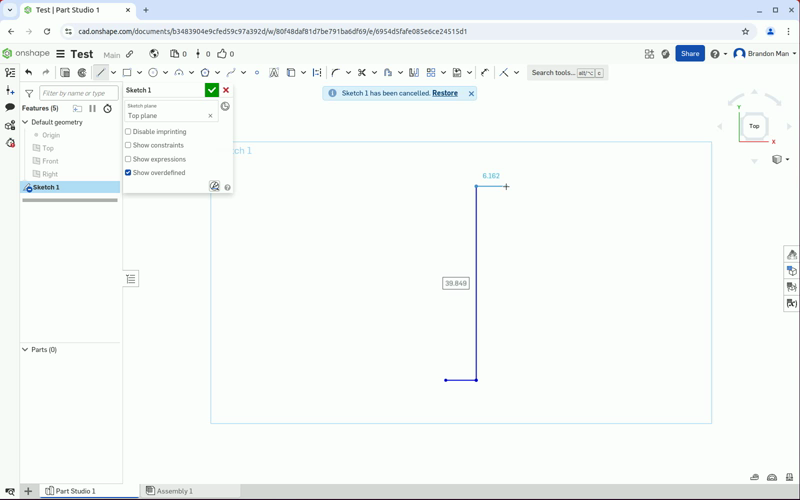
mouse_move(445, 186)
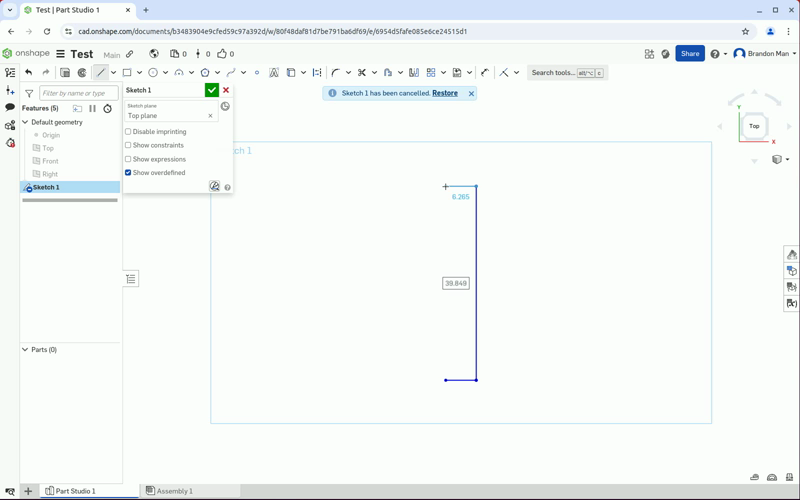
click(445, 186)
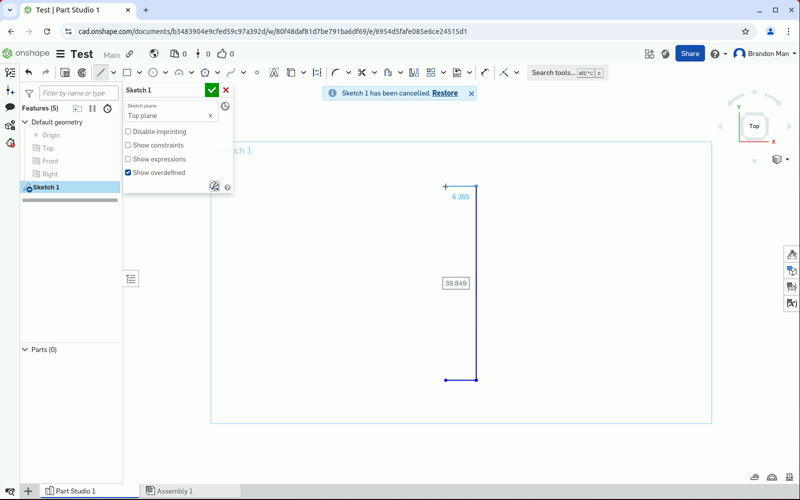
key_up(shift)
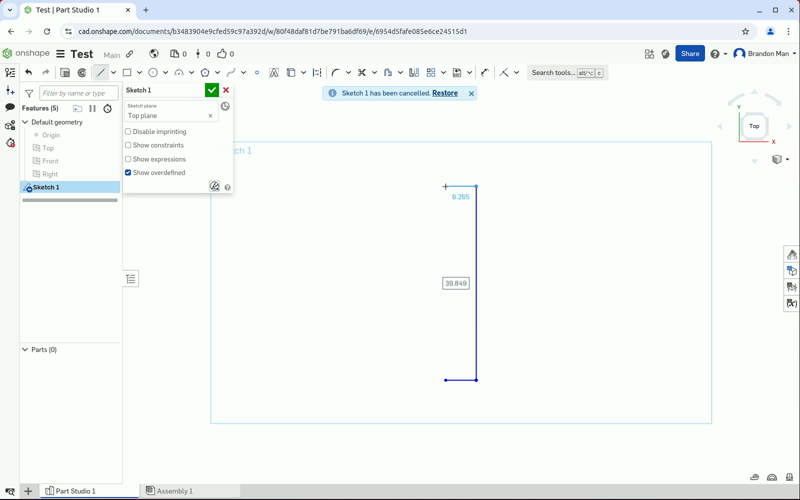
key_down(shift)
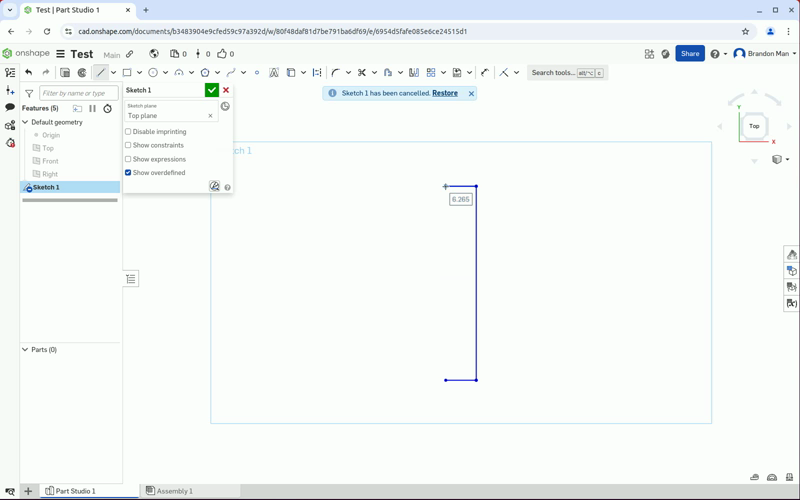
mouse_move(445, 380)
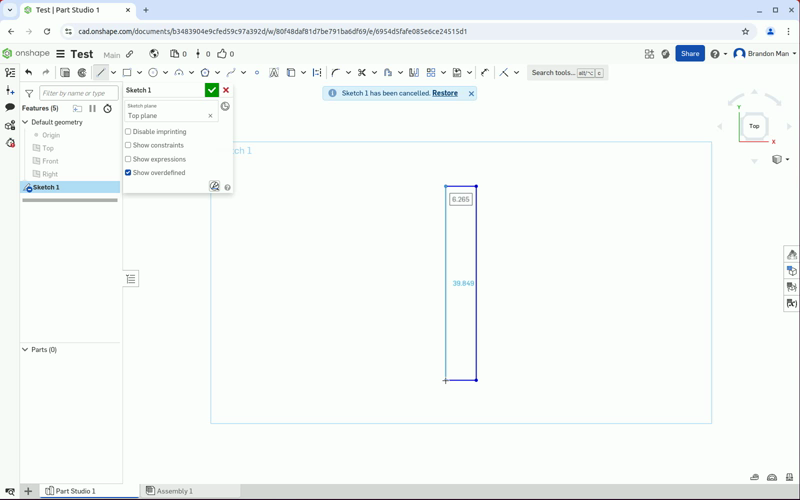
key_up(shift)
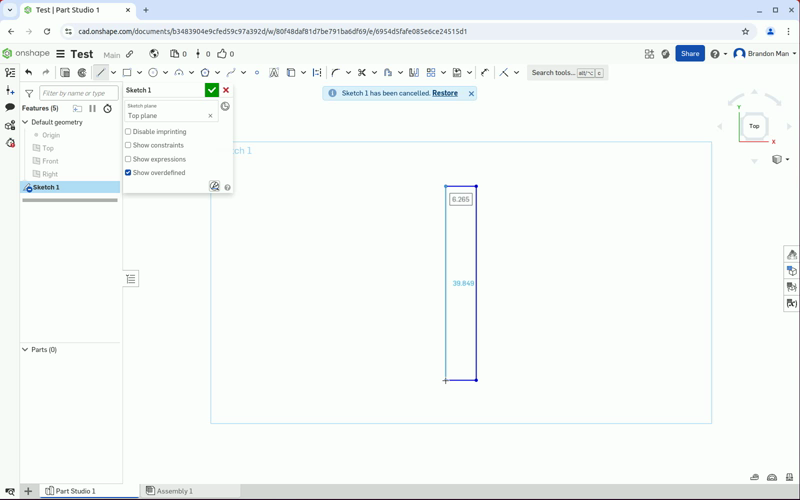
click(445, 380)
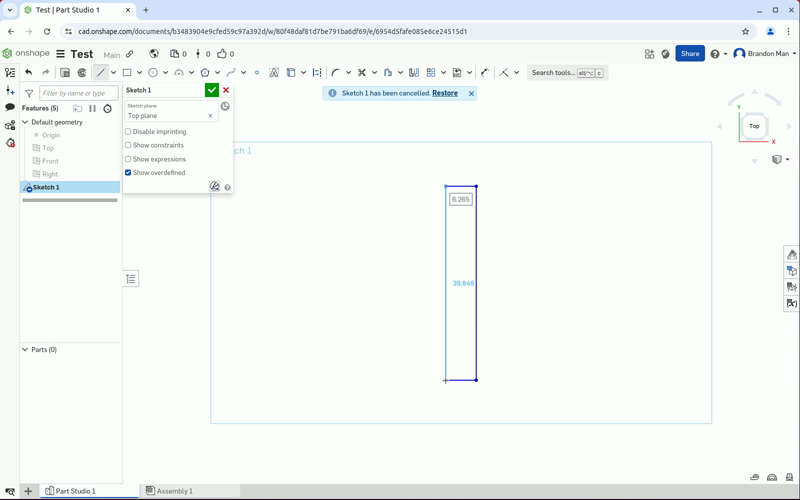
key(esc)
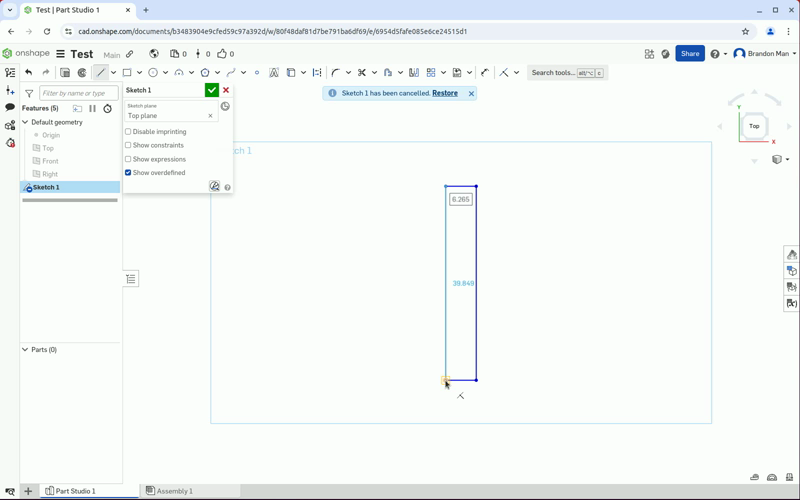
mouse_move(471, 231)
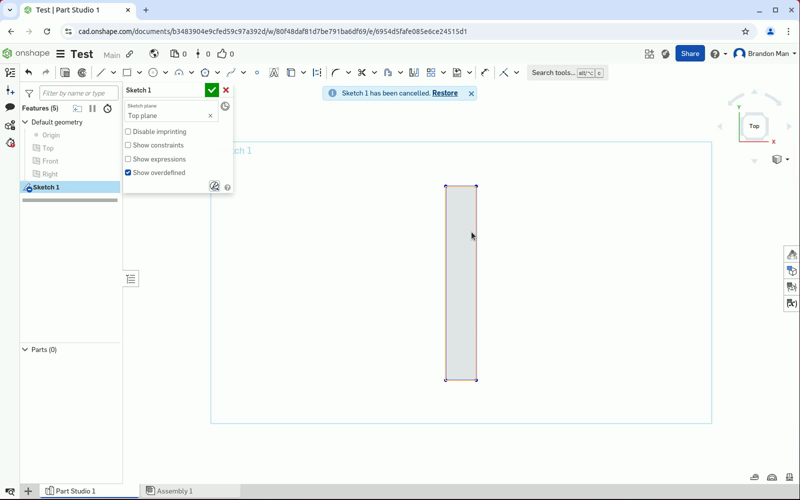
click(471, 231)
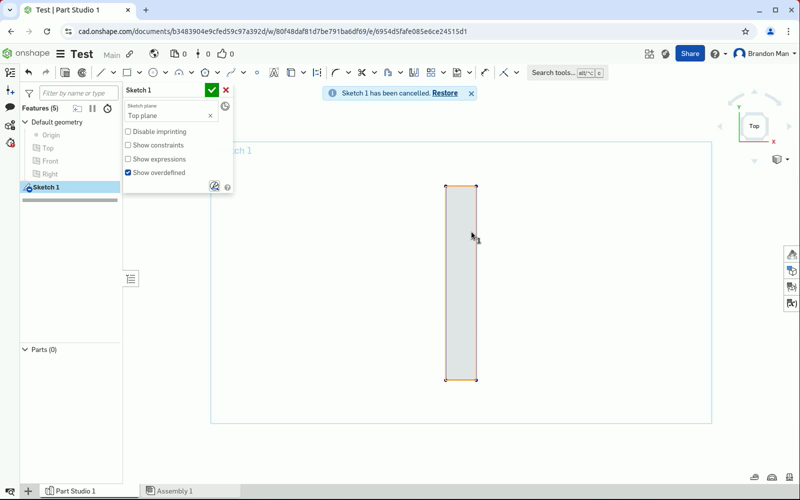
mouse_move(73, 352)
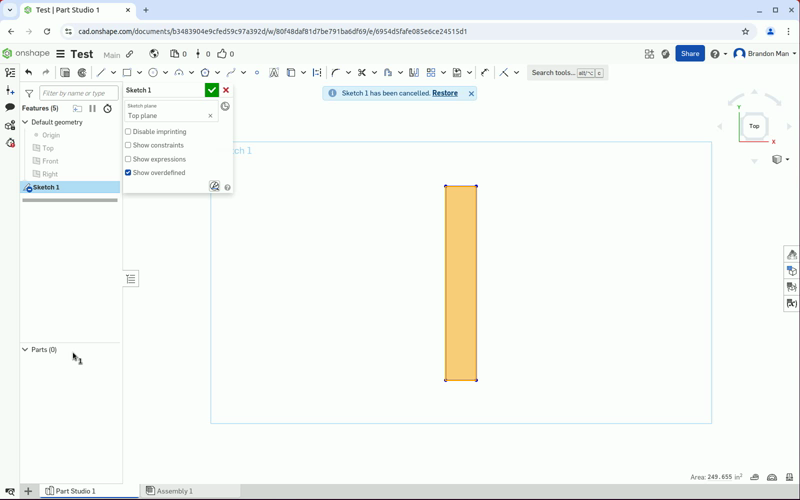
key(shift+y)
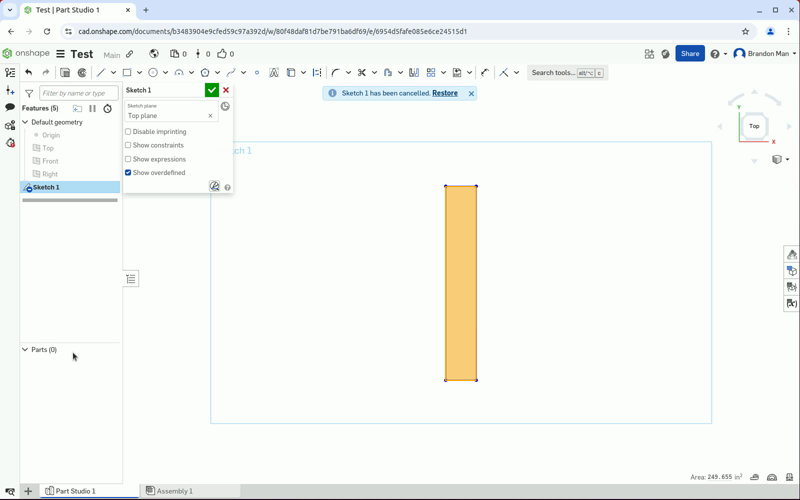
key(shift+e)
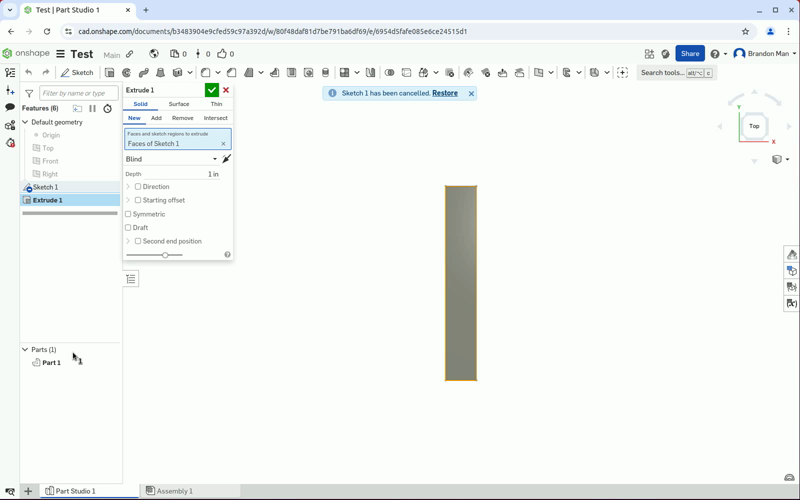
mouse_move(143, 106)
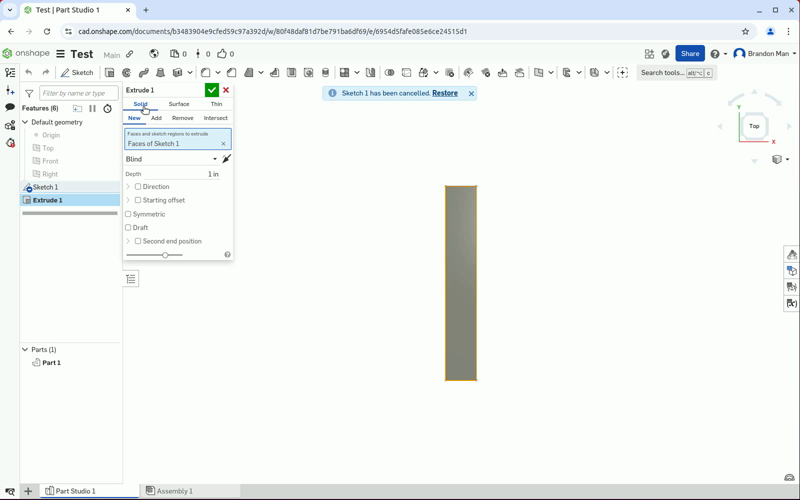
click(143, 106)
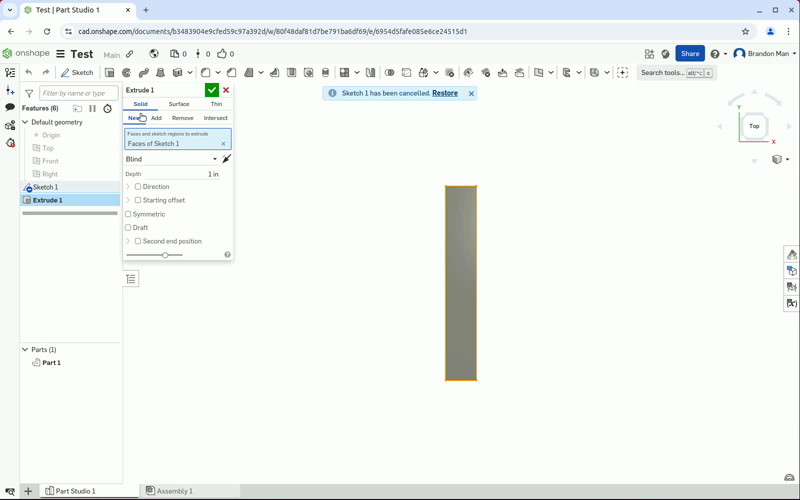
mouse_move(137, 120)
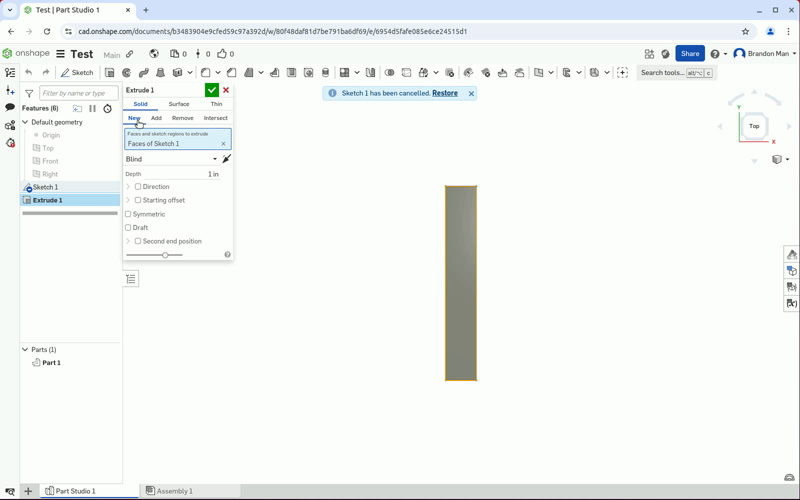
click(137, 120)
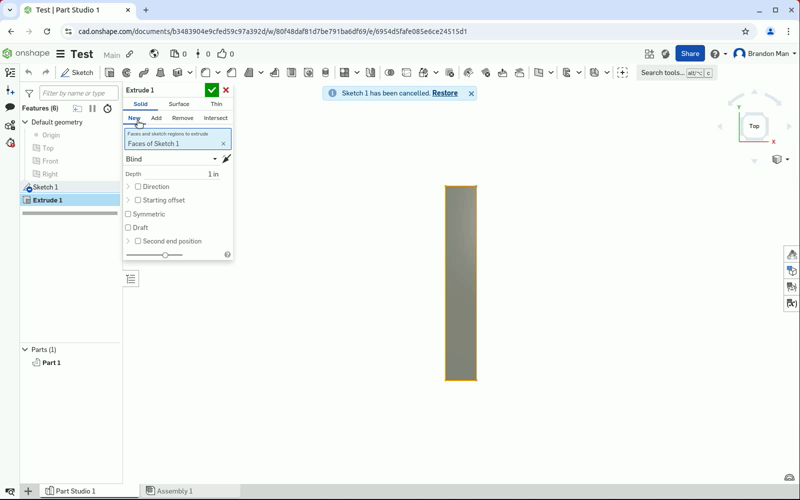
key(tab, 4)
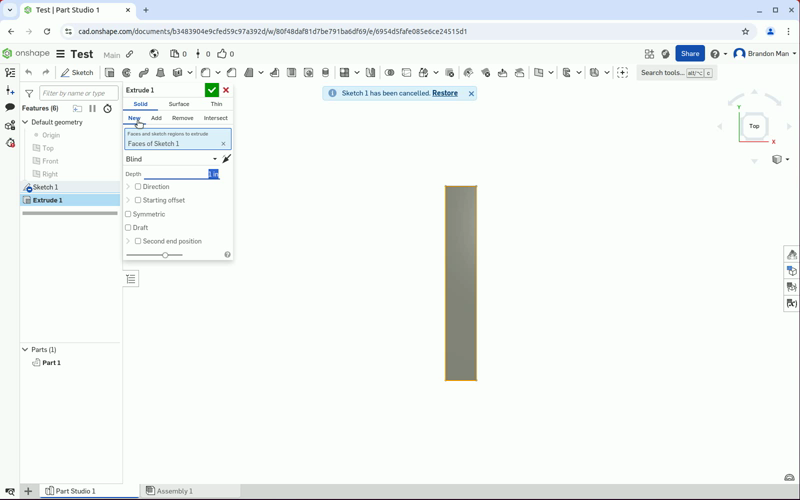
text(1.204)
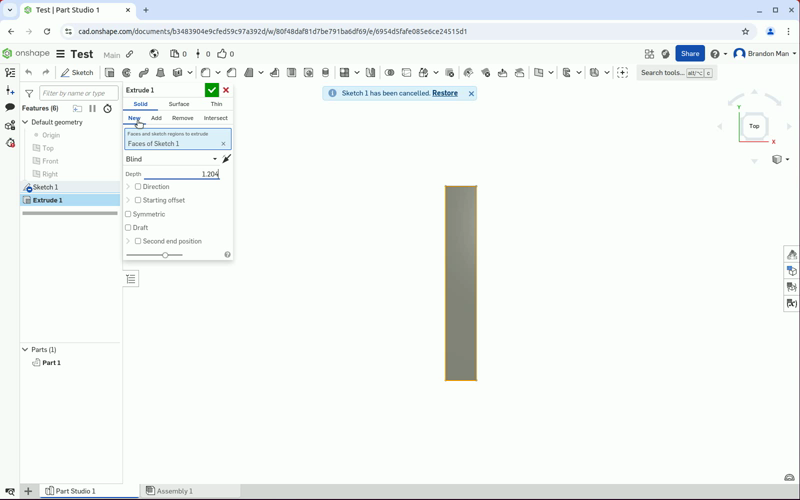
key(enter)
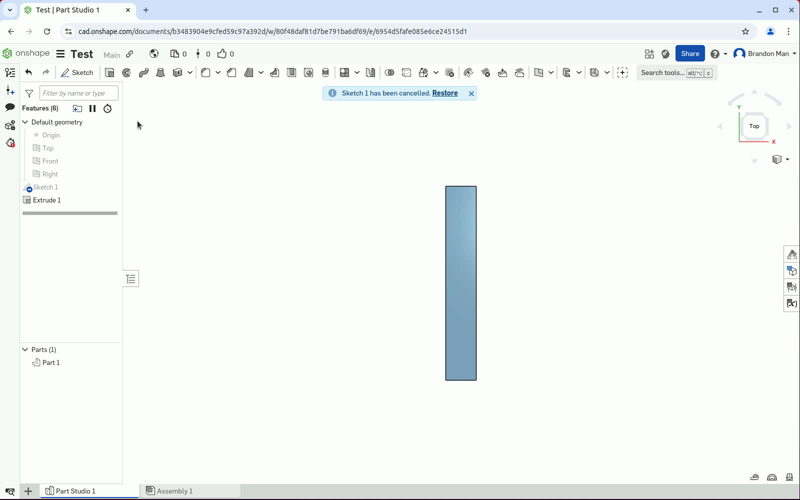
key(shift+h)
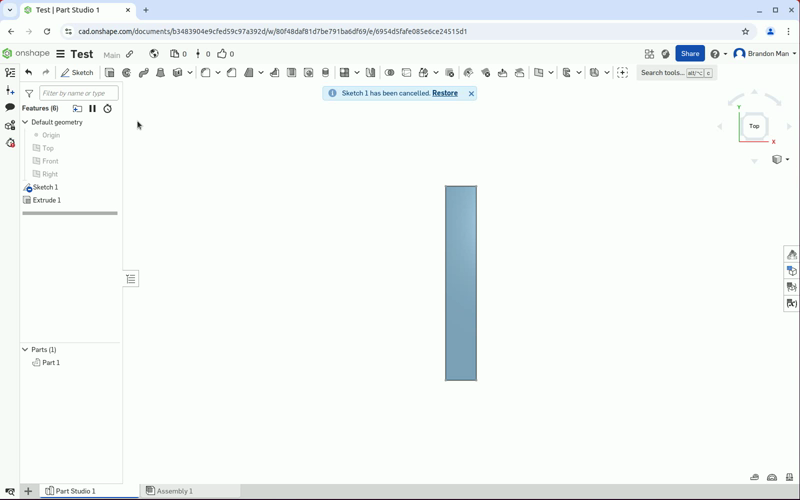
key(shift+h)
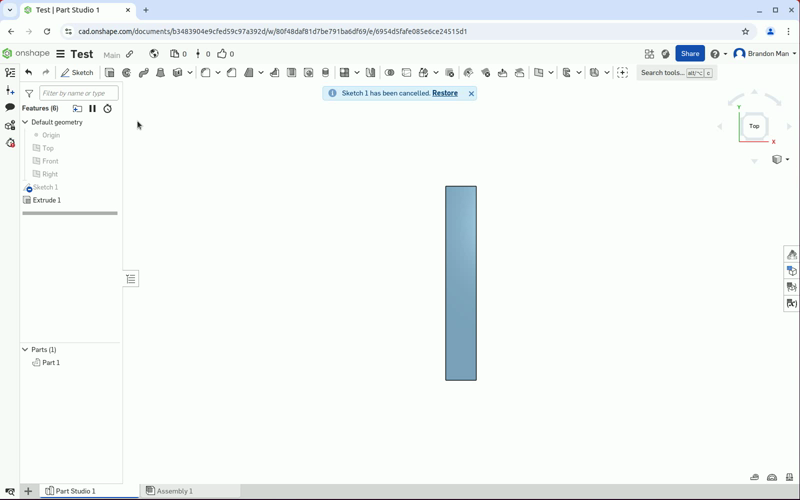
mouse_move(73, 189)
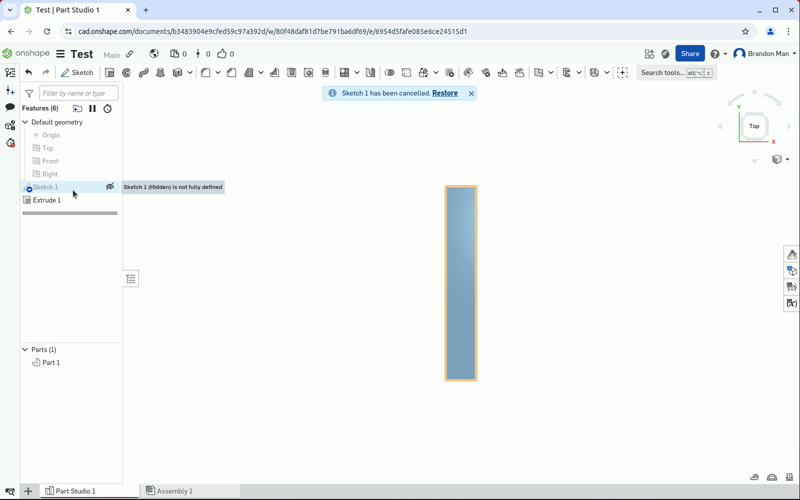
click(73, 189)
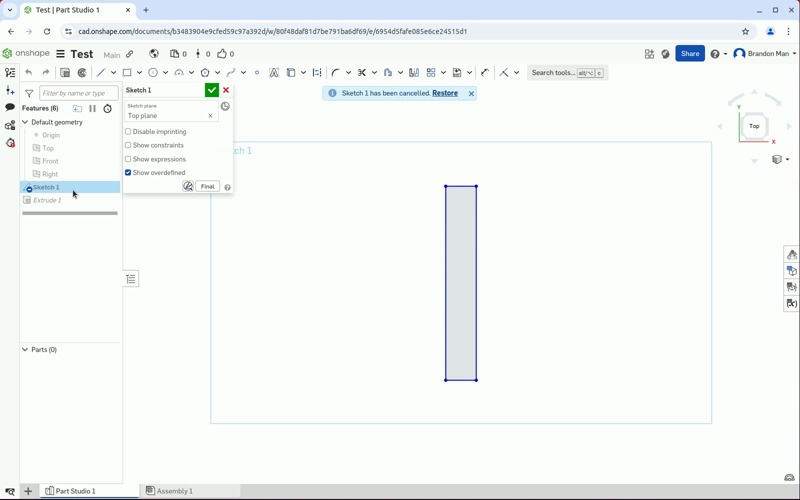
mouse_move(229, 92)
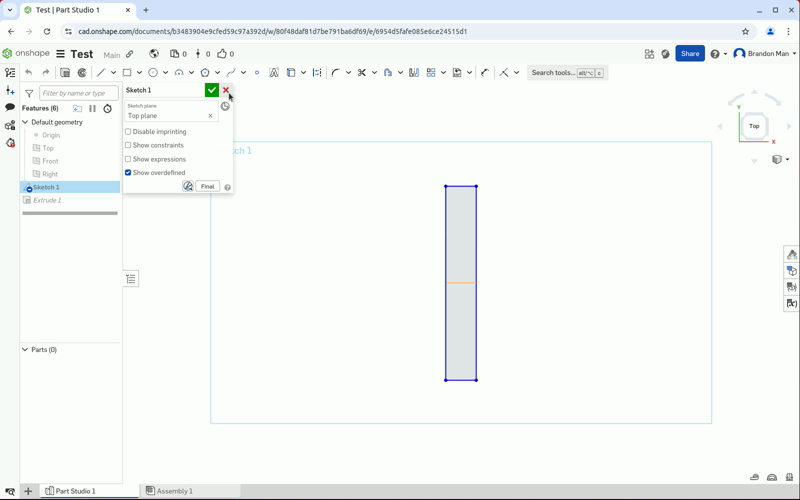
click(229, 92)
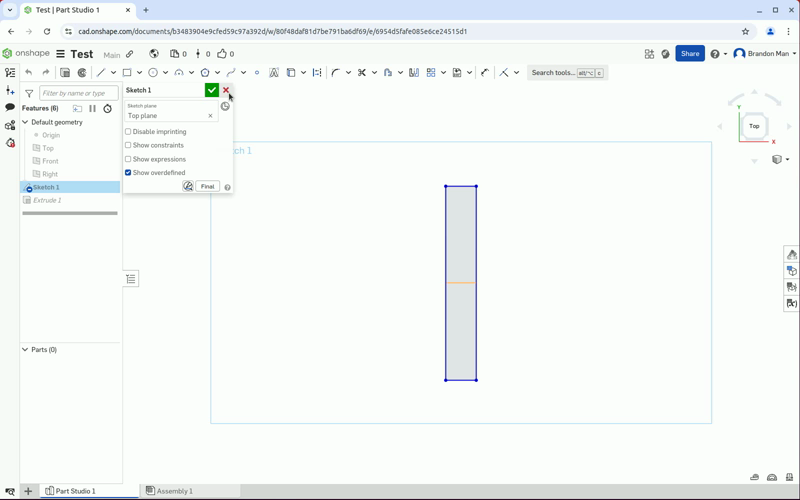
key(shift+s)
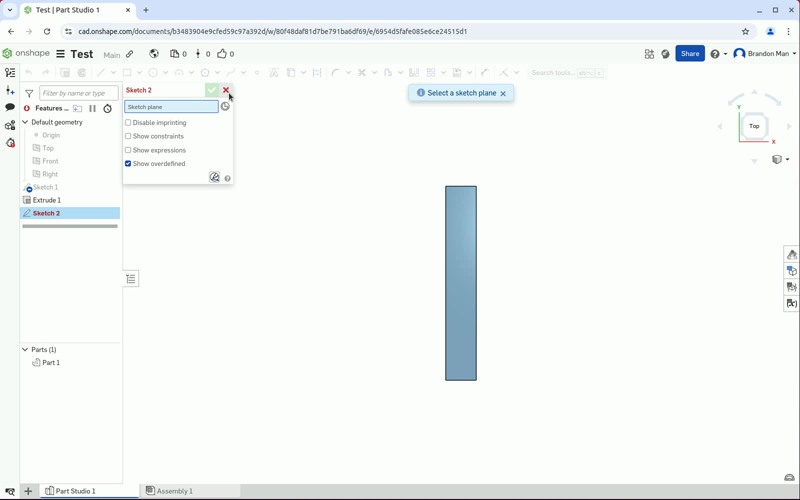
mouse_move(73, 150)
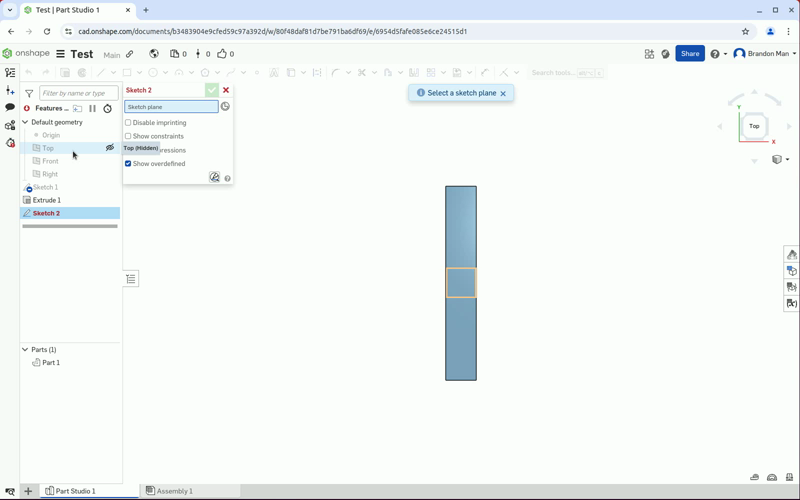
click(73, 150)
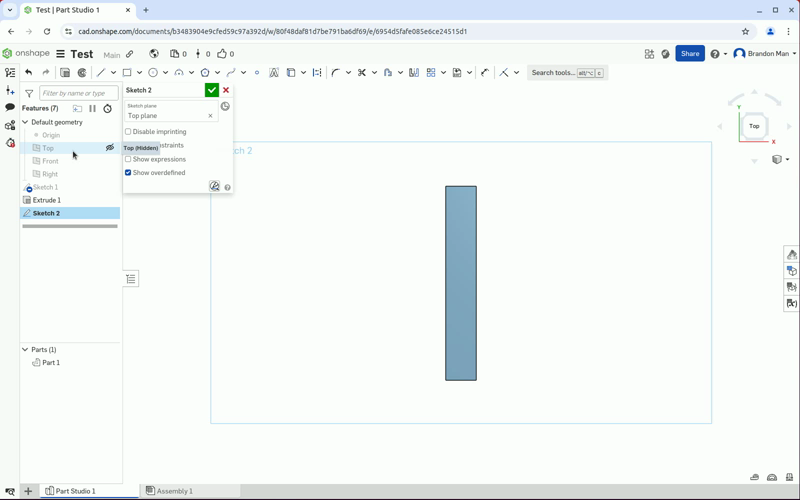
mouse_move(73, 352)
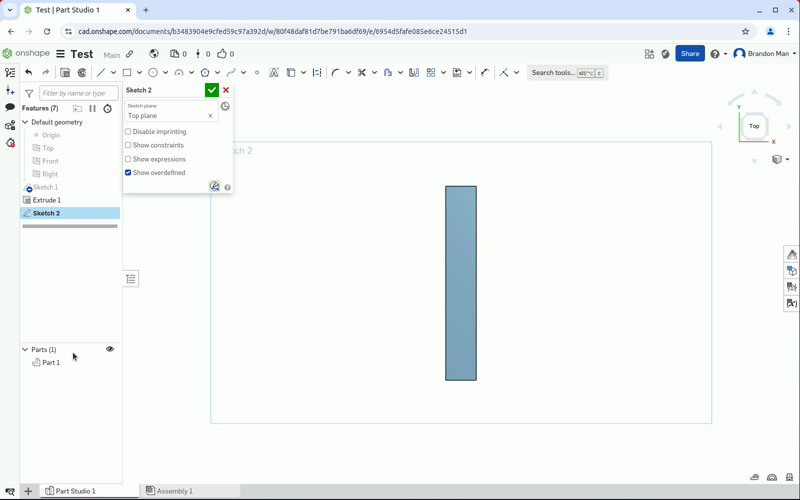
key(y)
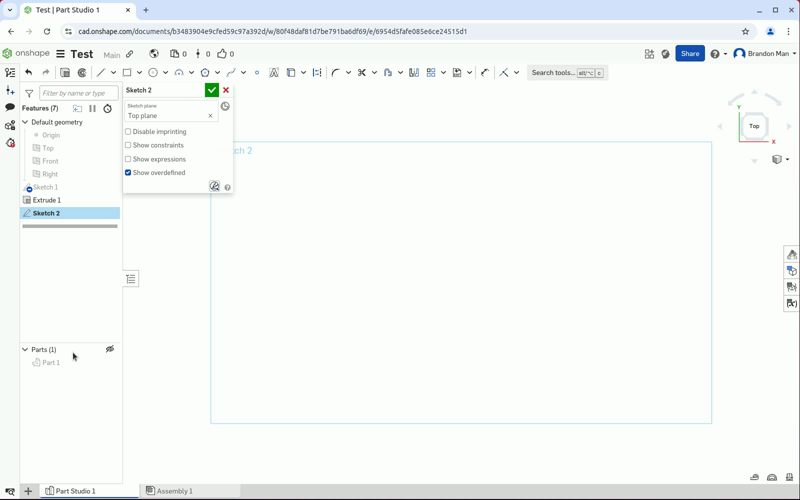
key(l)
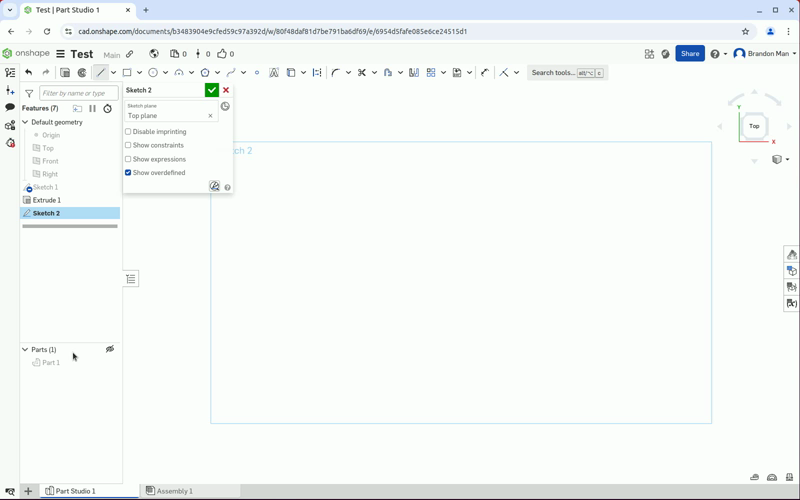
key_down(shift)
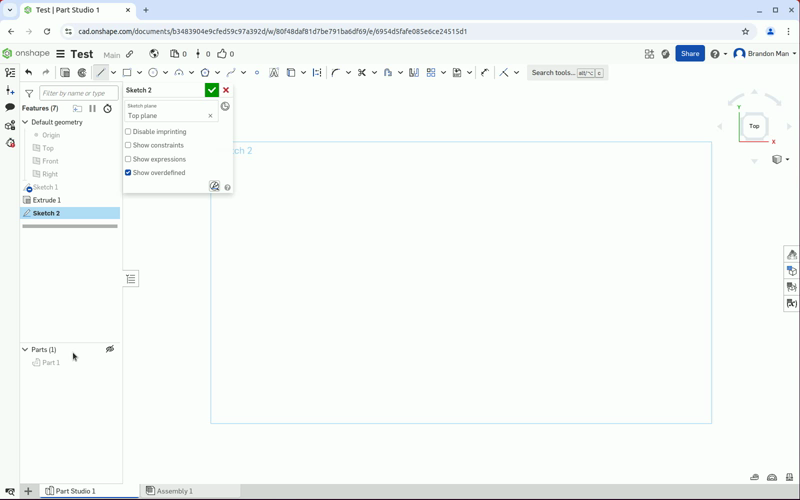
mouse_move(445, 185)
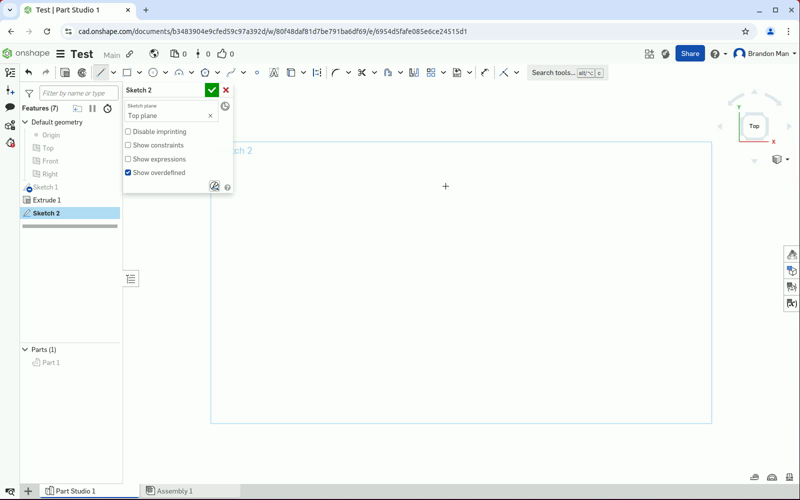
click(445, 185)
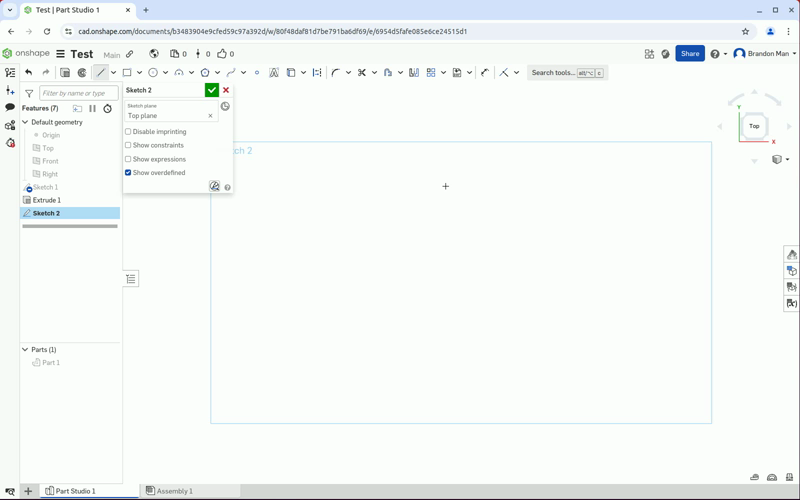
key_up(shift)
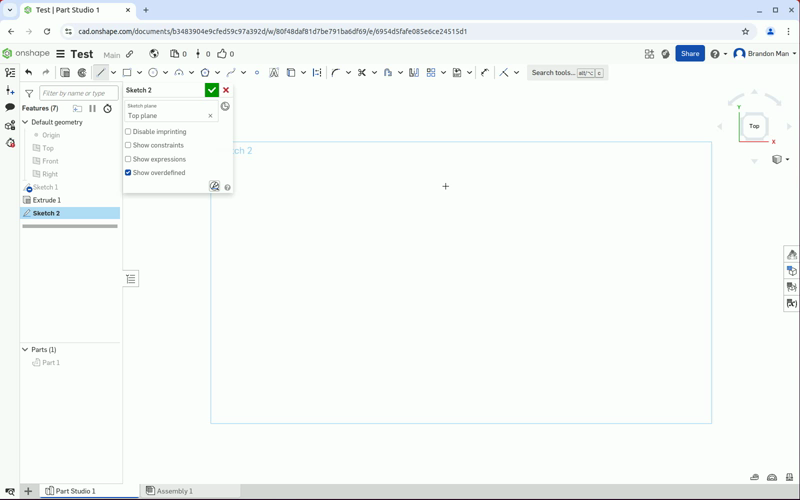
key_down(shift)
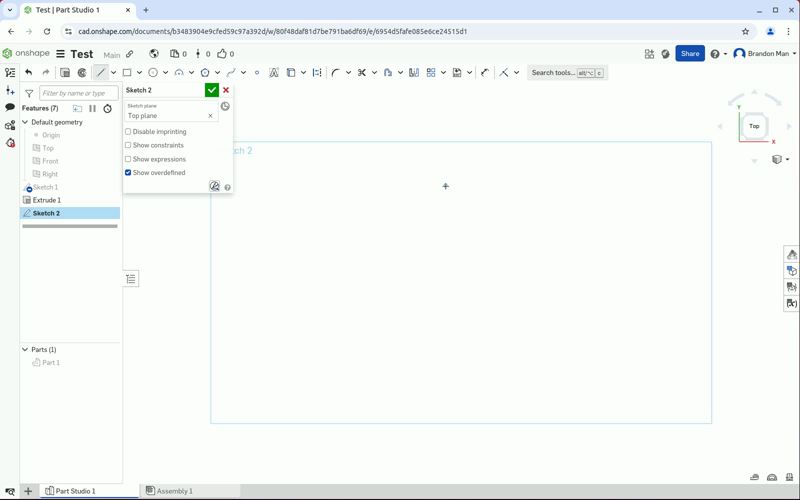
mouse_move(475, 185)
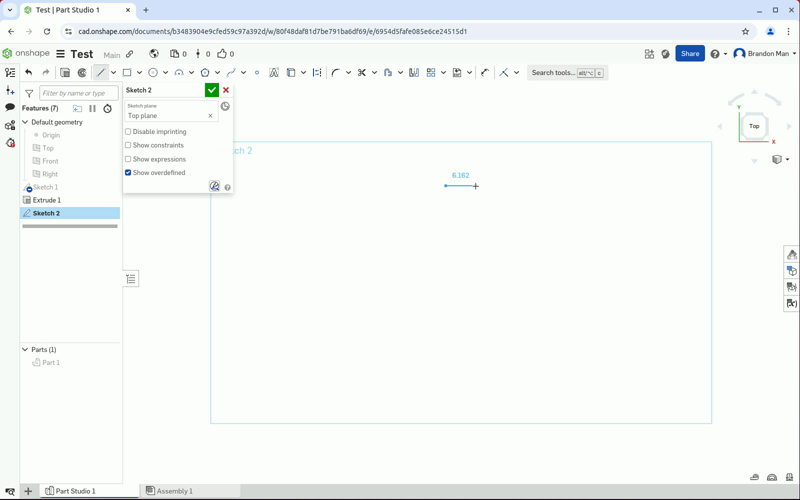
mouse_move(476, 185)
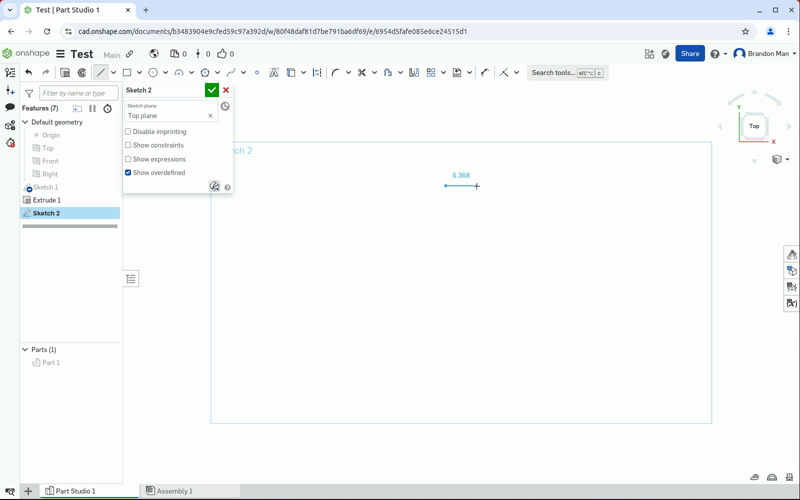
click(476, 185)
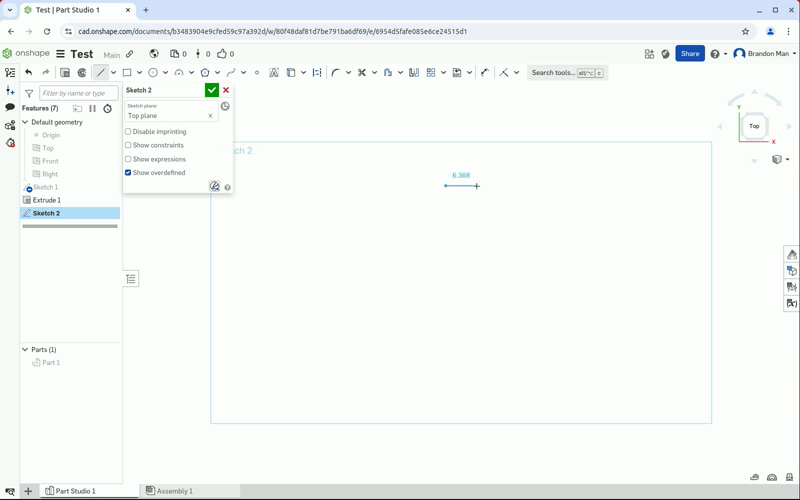
key_up(shift)
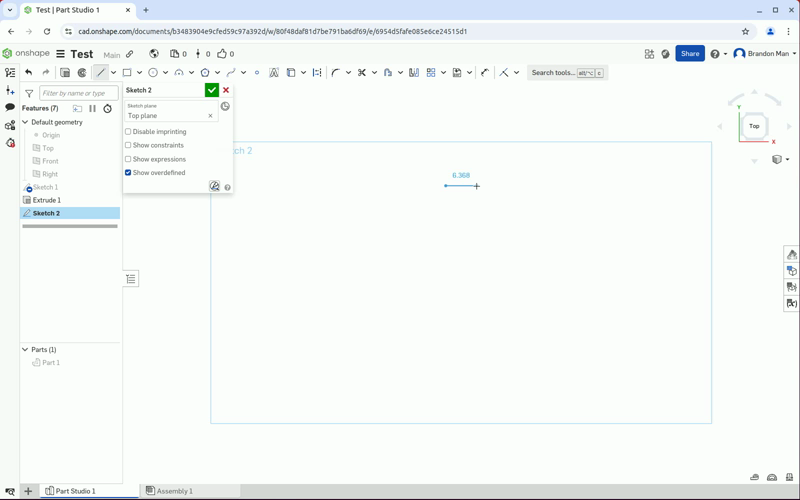
key(esc)
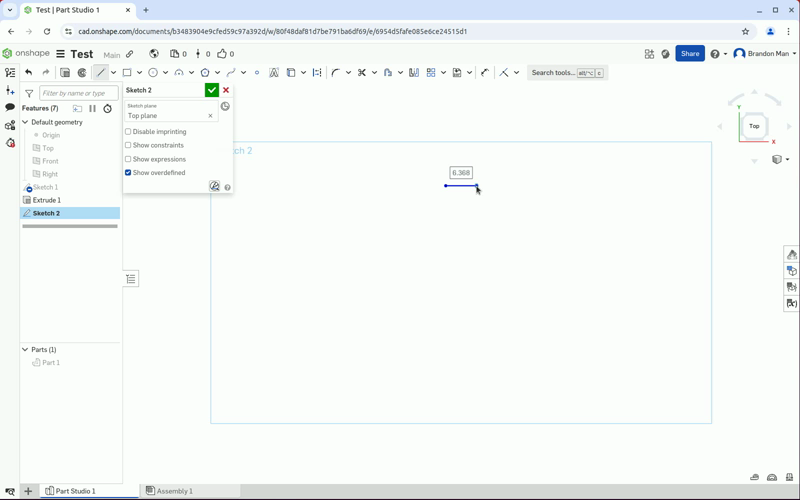
key(a)
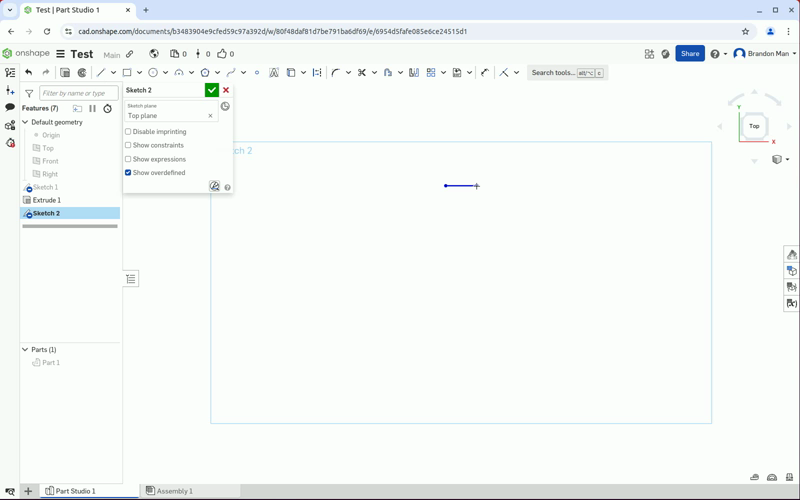
mouse_move(476, 185)
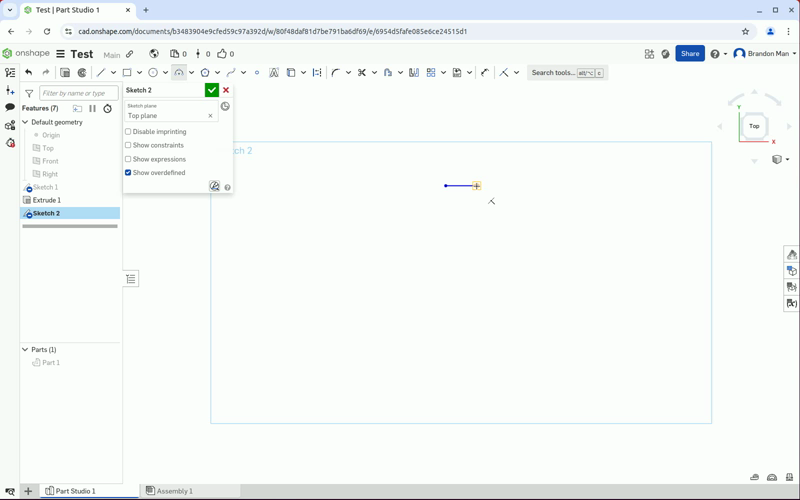
click(476, 185)
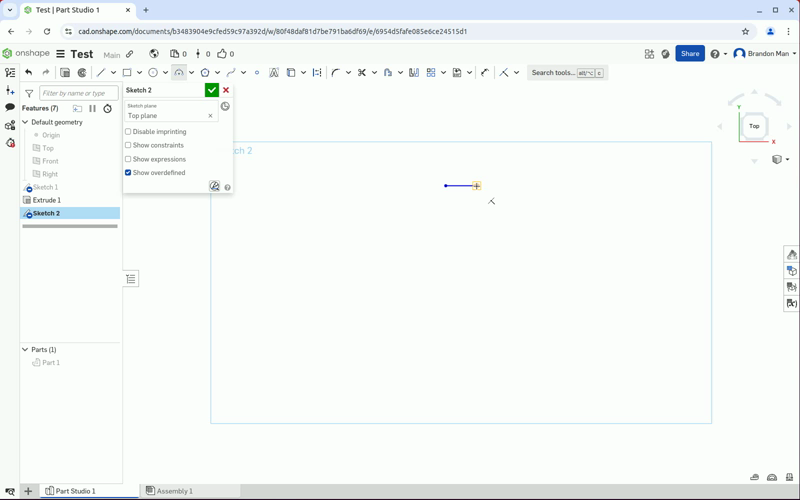
mouse_move(445, 185)
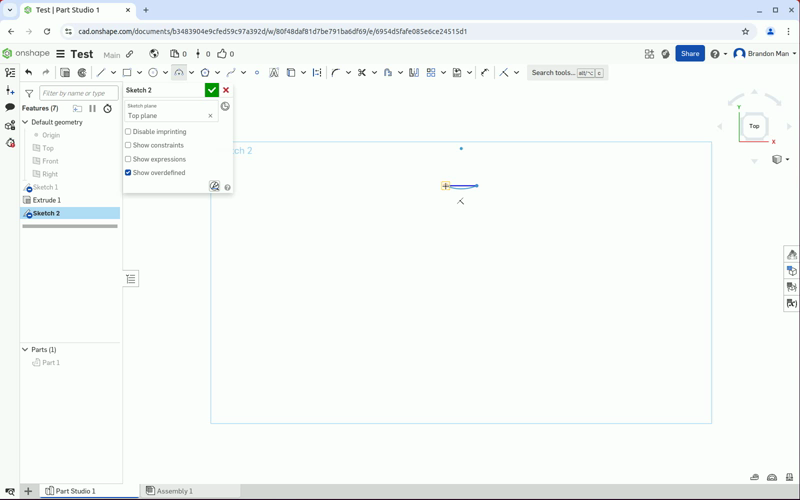
click(445, 185)
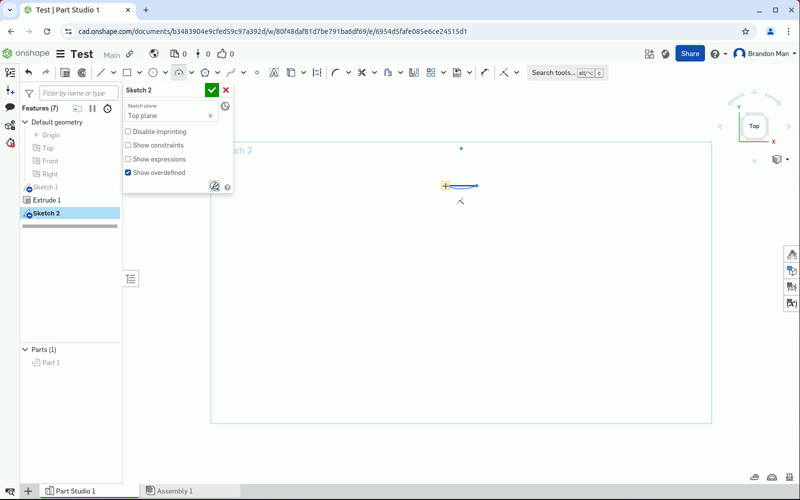
key_down(shift)
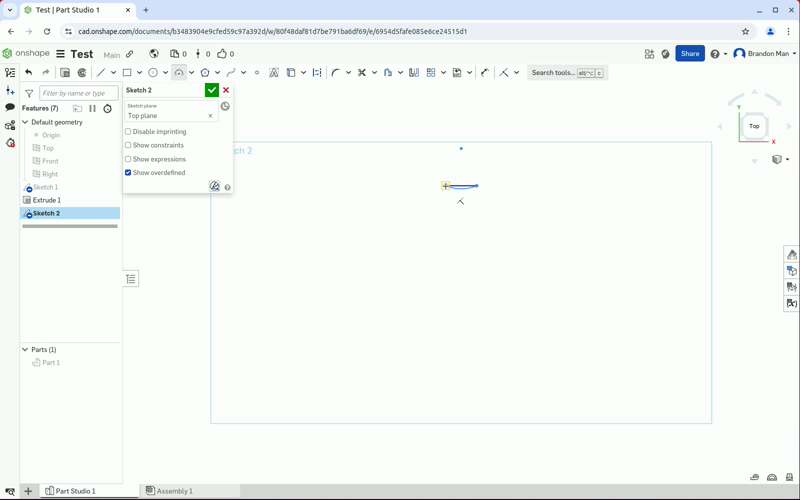
mouse_move(461, 170)
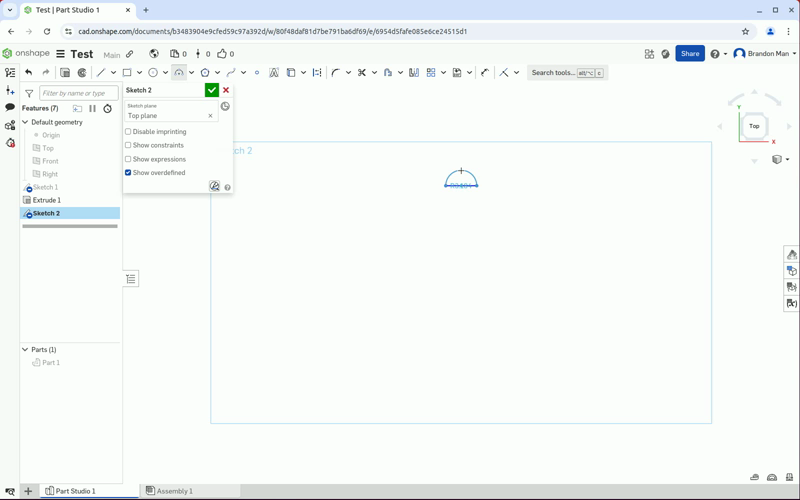
click(461, 170)
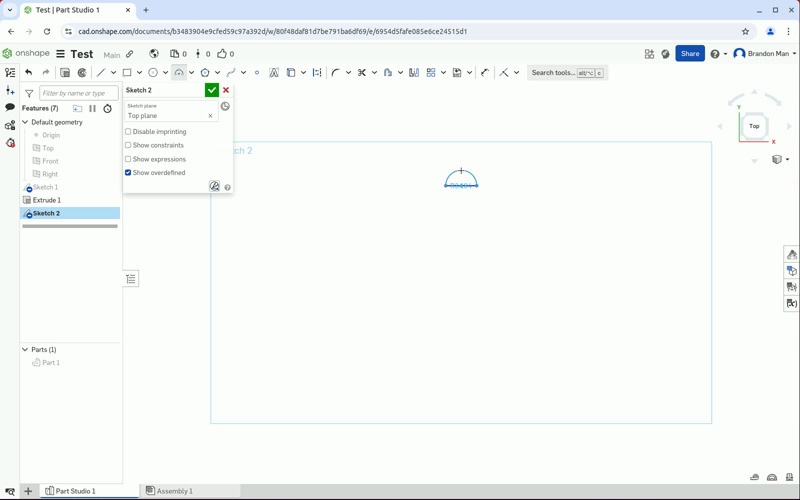
key_up(shift)
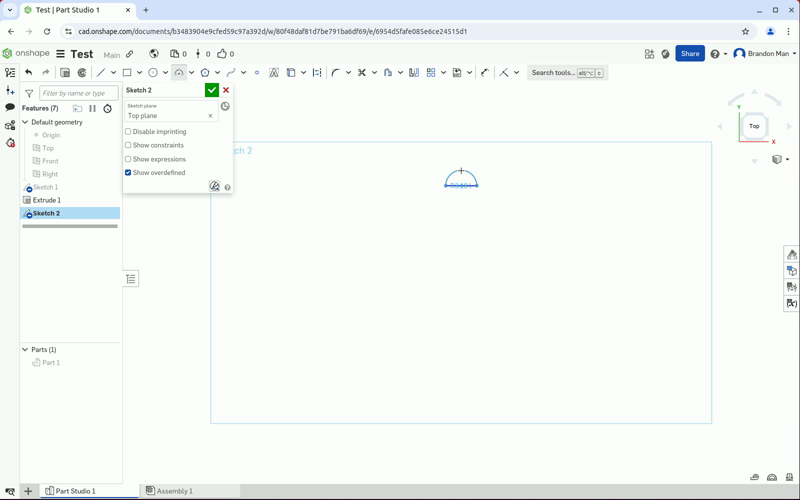
key(esc)
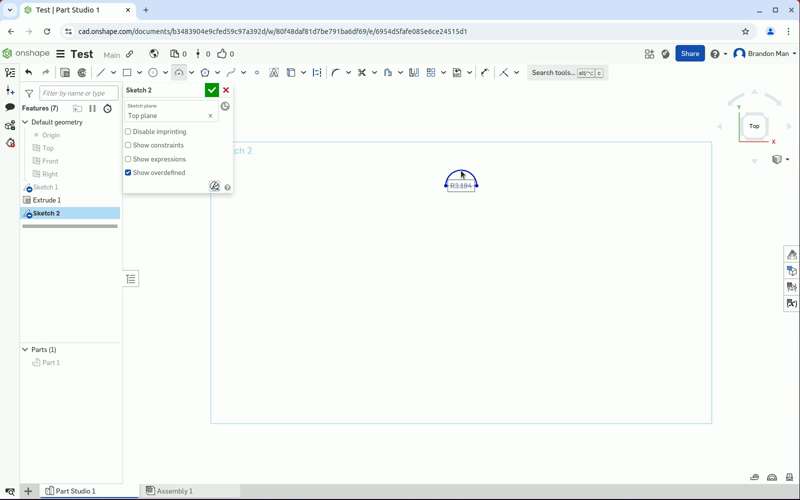
mouse_move(473, 178)
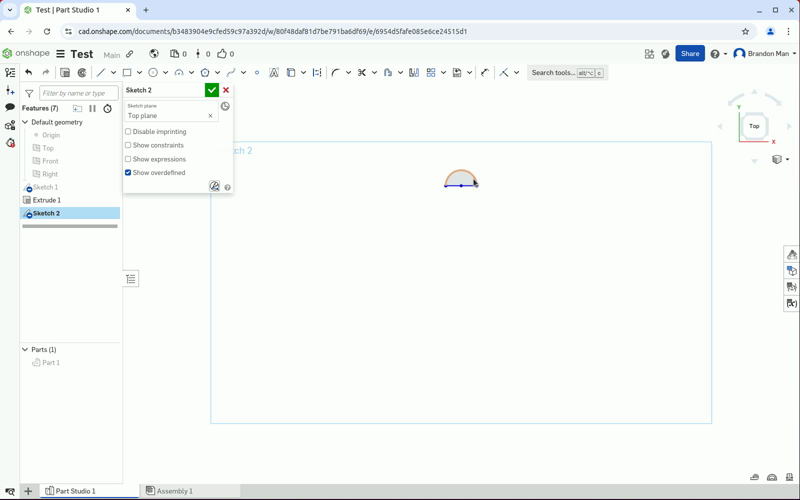
scroll(6)
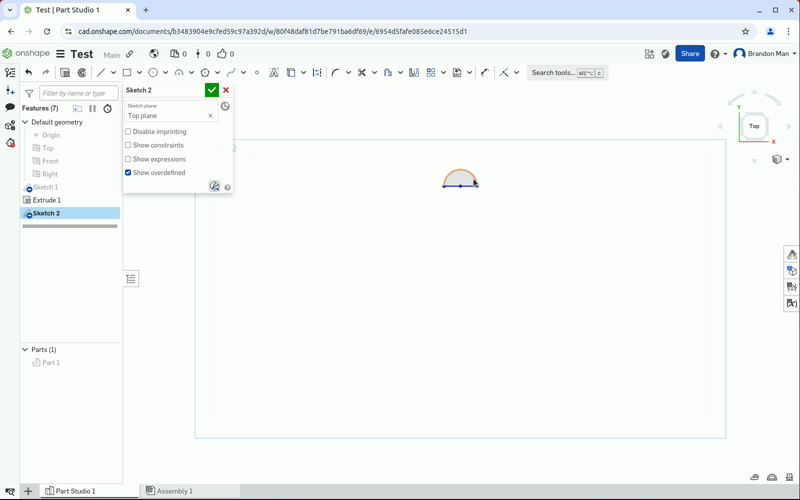
scroll(6)
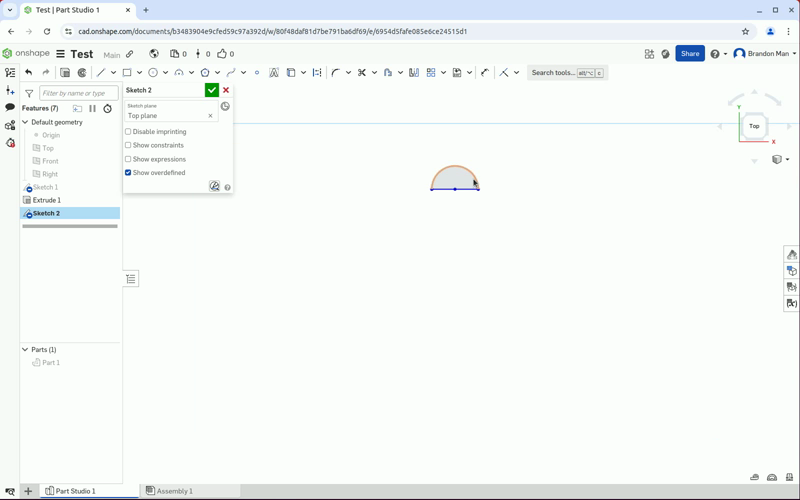
scroll(6)
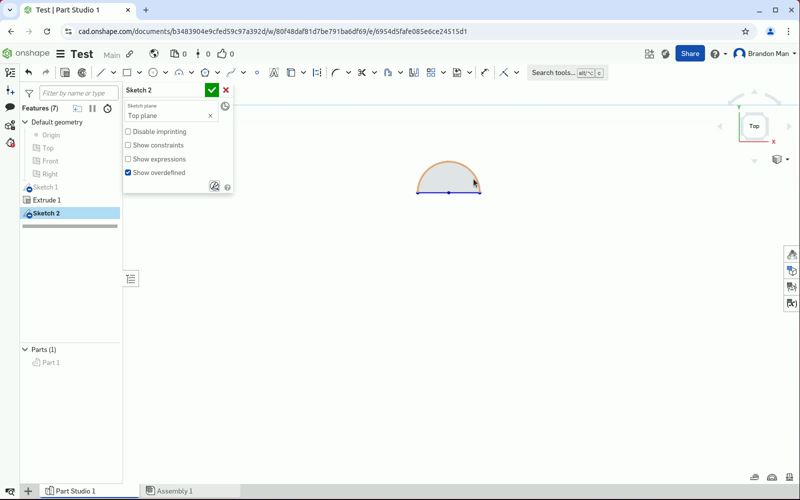
scroll(6)
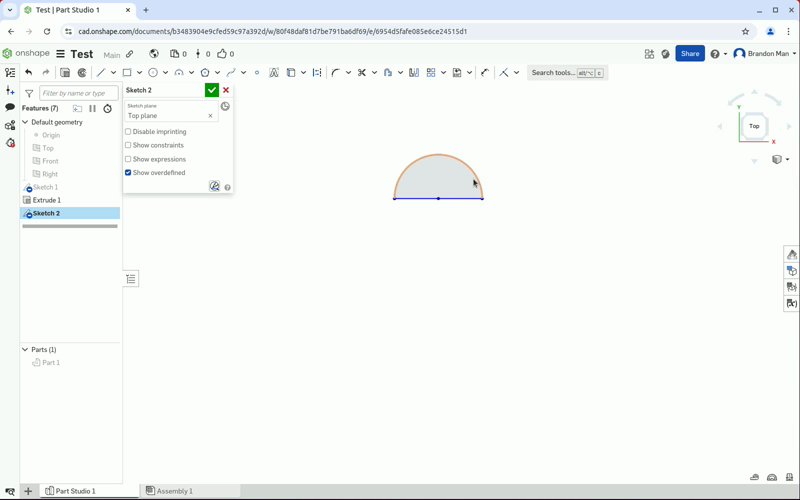
scroll(6)
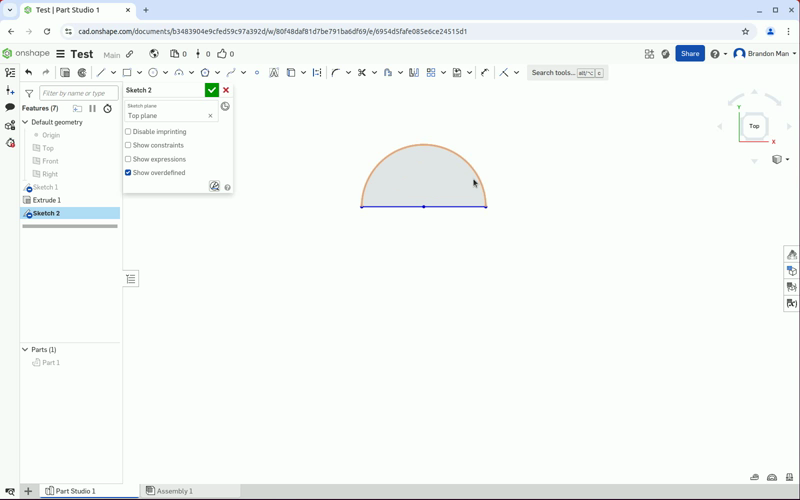
scroll(6)
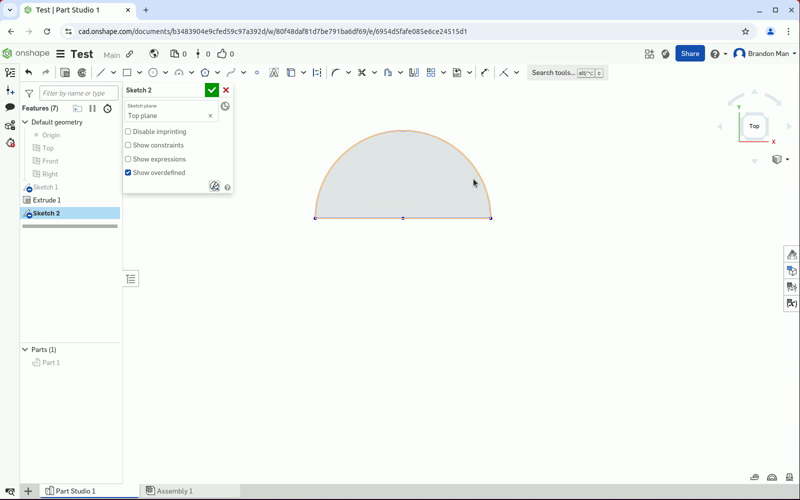
scroll(6)
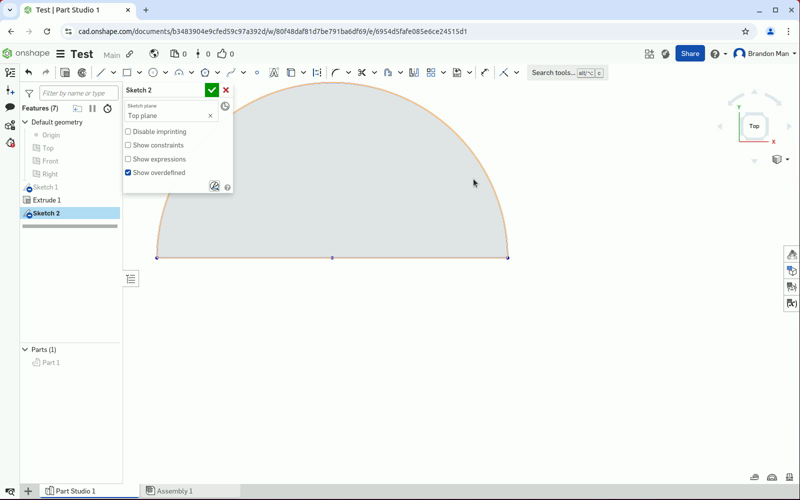
click(473, 178)
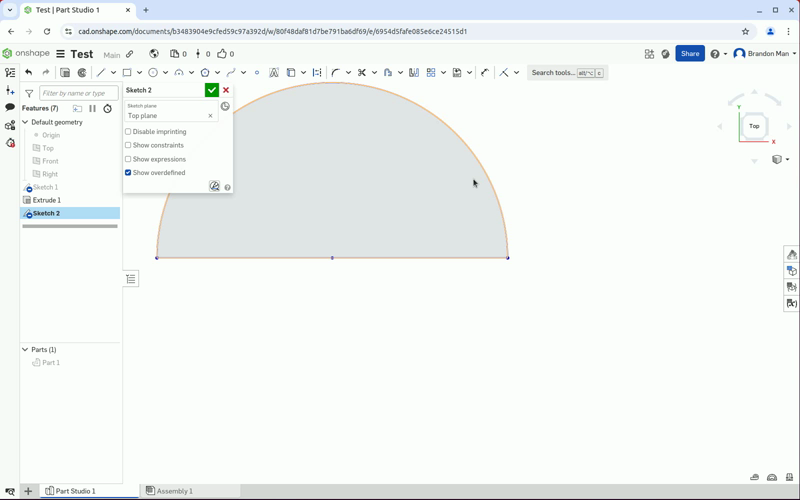
scroll(-6)
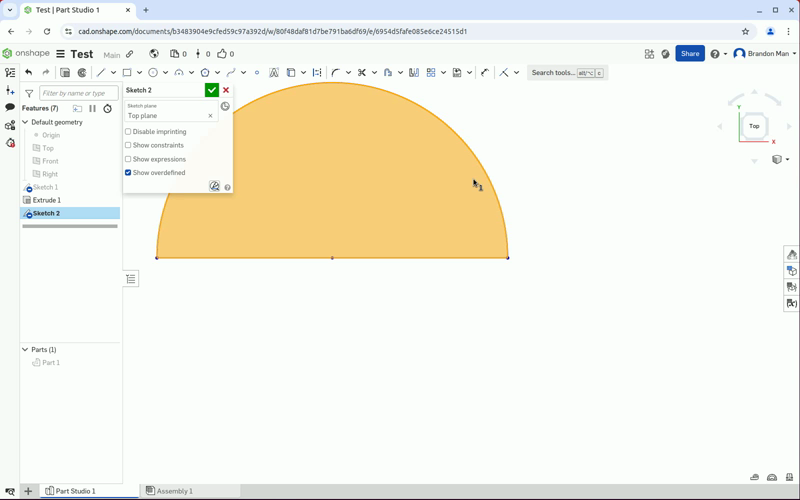
scroll(-6)
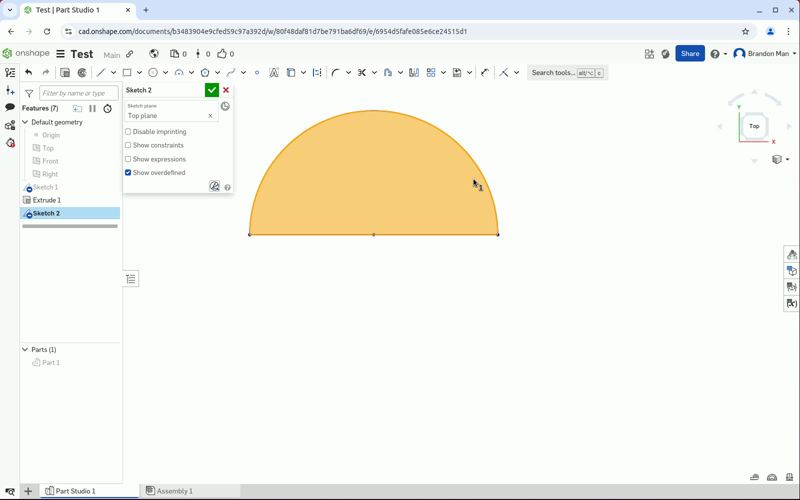
scroll(-6)
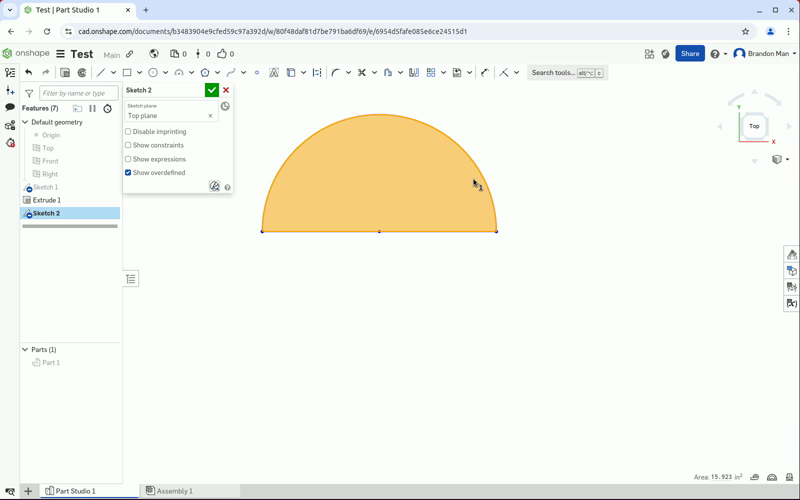
scroll(-6)
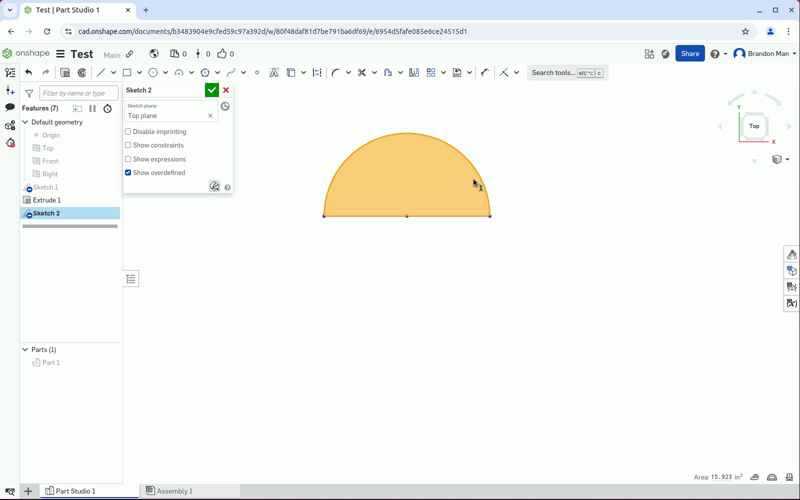
scroll(-6)
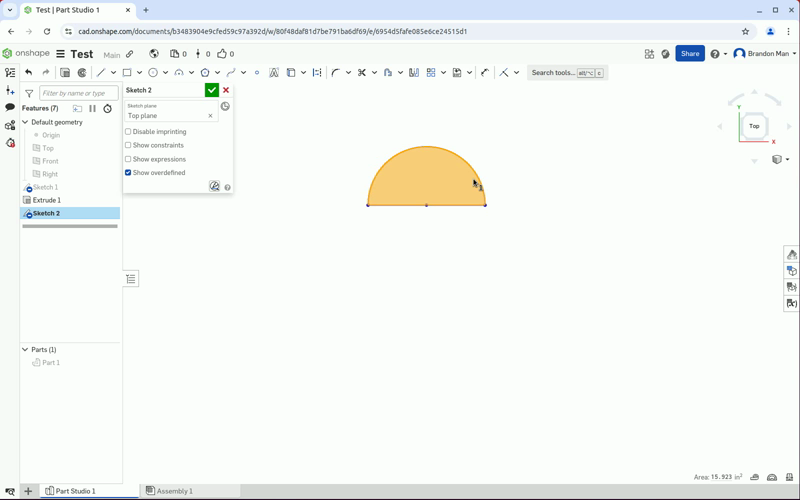
scroll(-6)
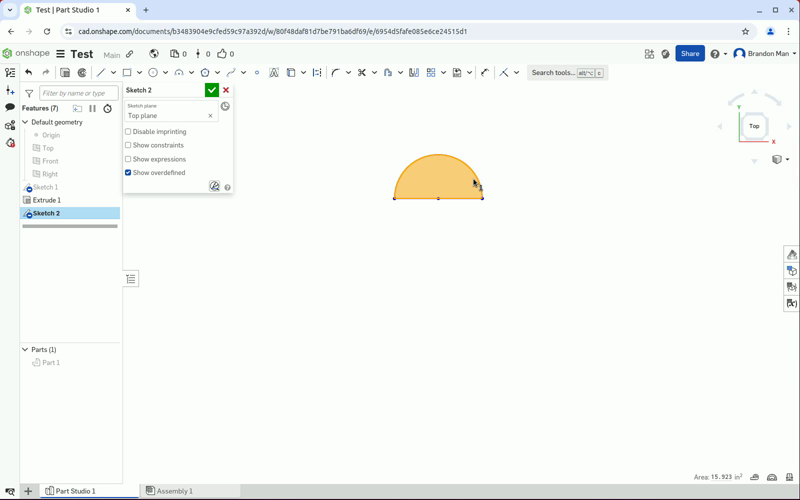
scroll(-6)
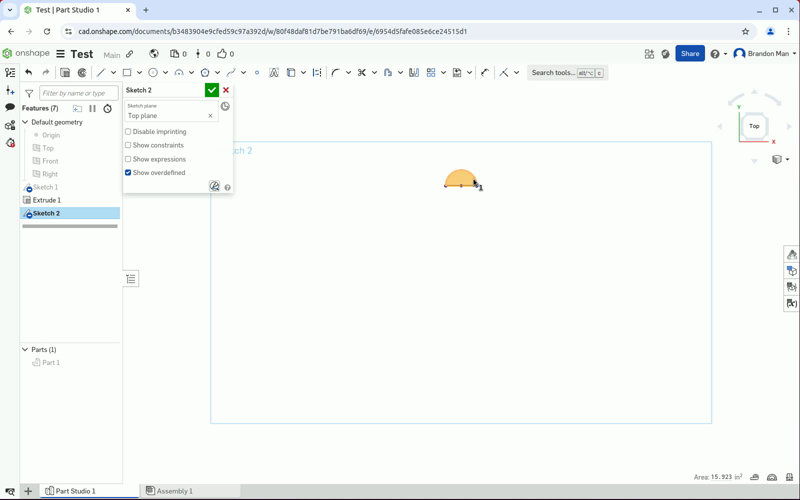
mouse_move(73, 352)
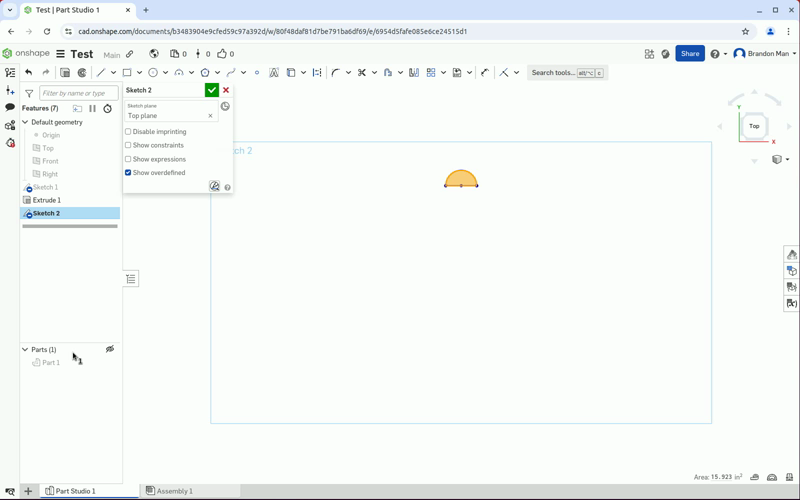
key(shift+y)
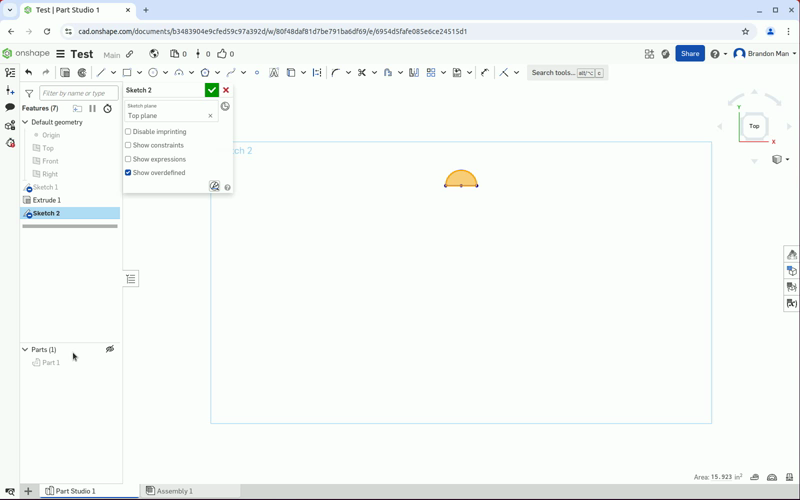
key(shift+e)
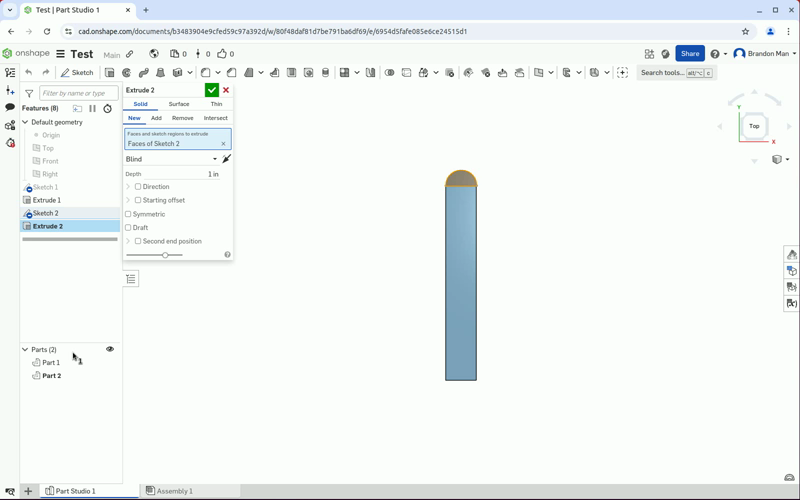
mouse_move(143, 106)
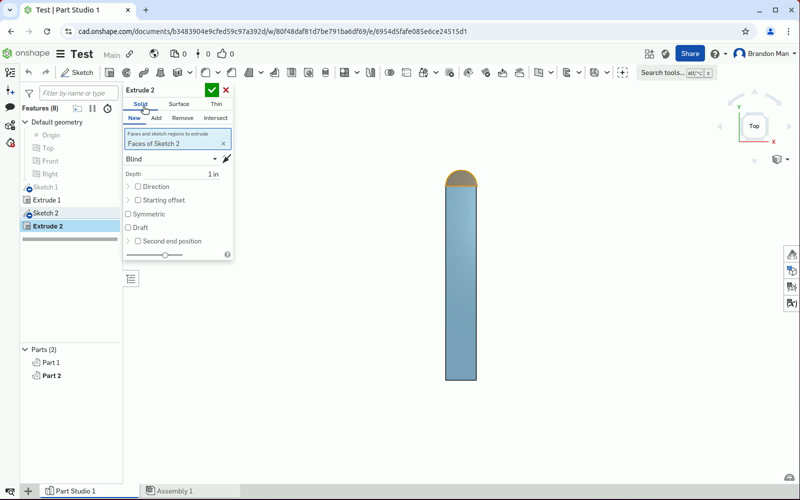
click(143, 106)
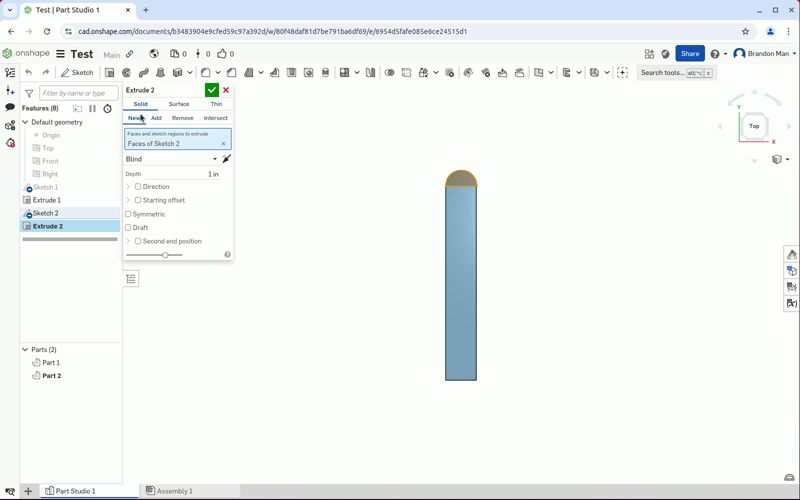
mouse_move(137, 120)
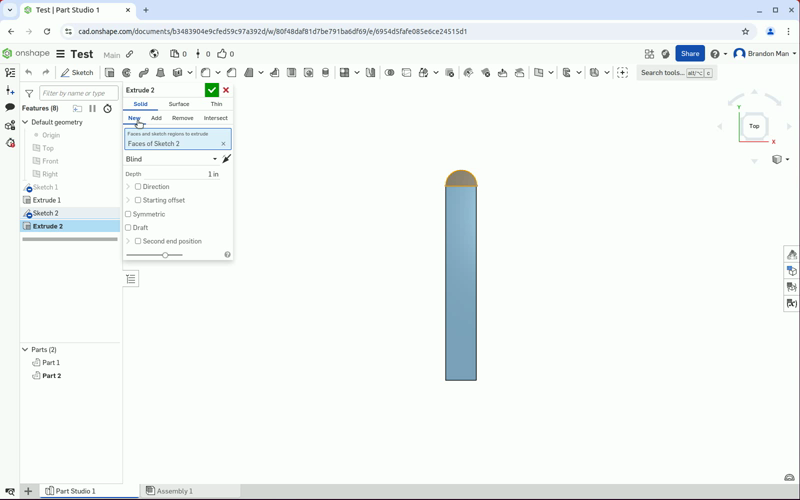
click(137, 120)
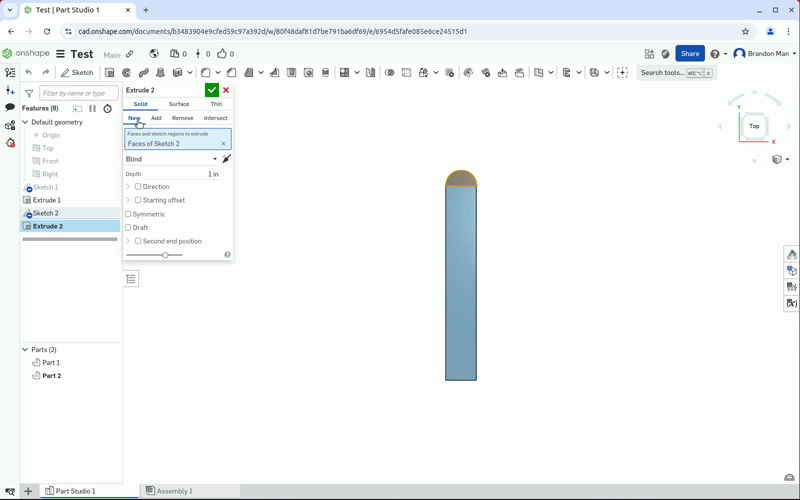
key(tab, 4)
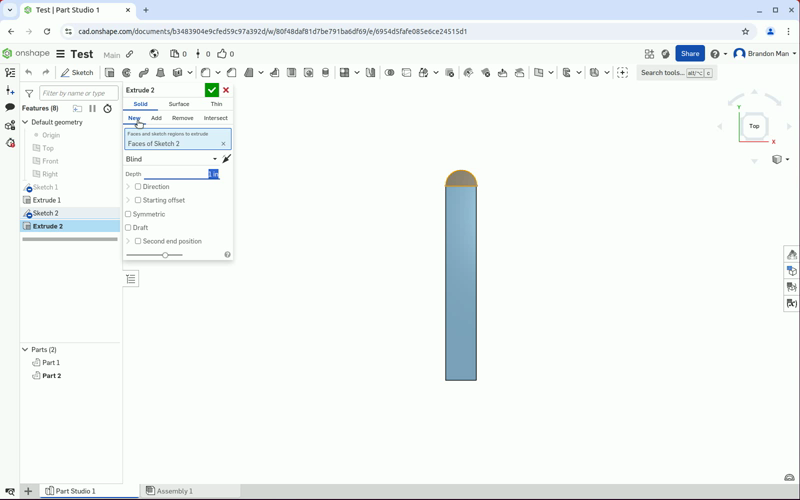
text(1.204)
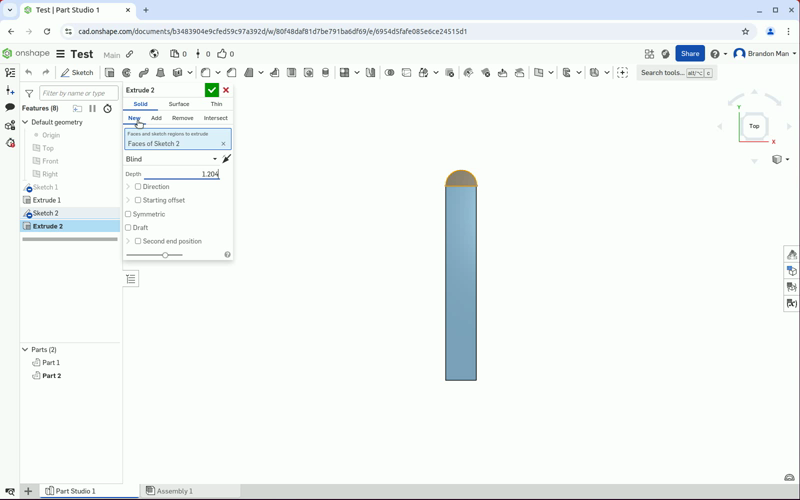
key(enter)
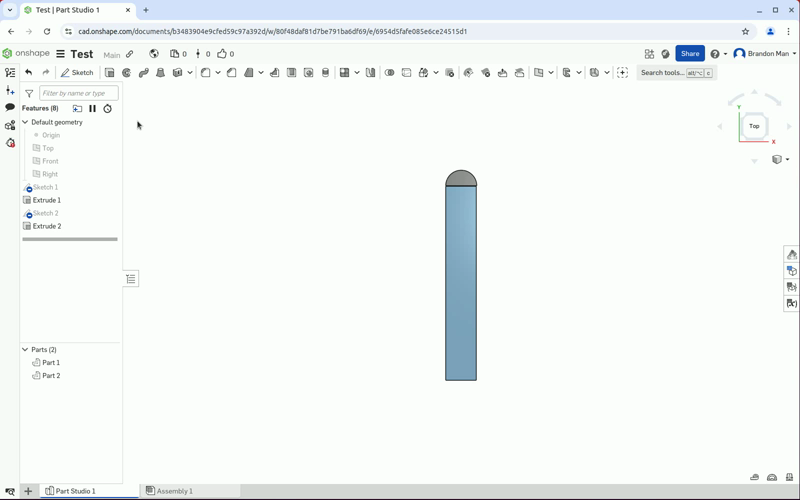
key(shift+h)
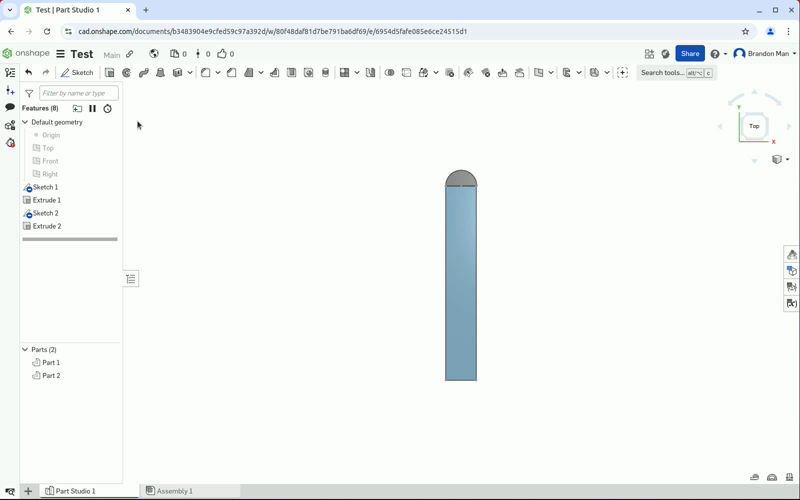
key(shift+h)
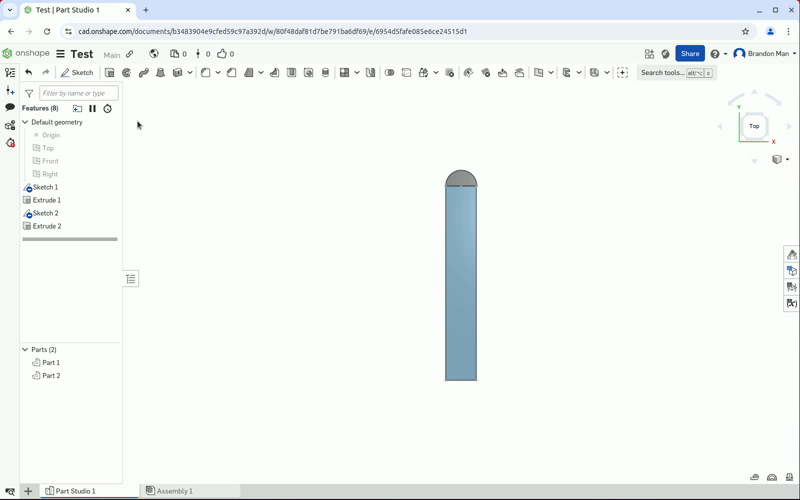
key(shift+7)
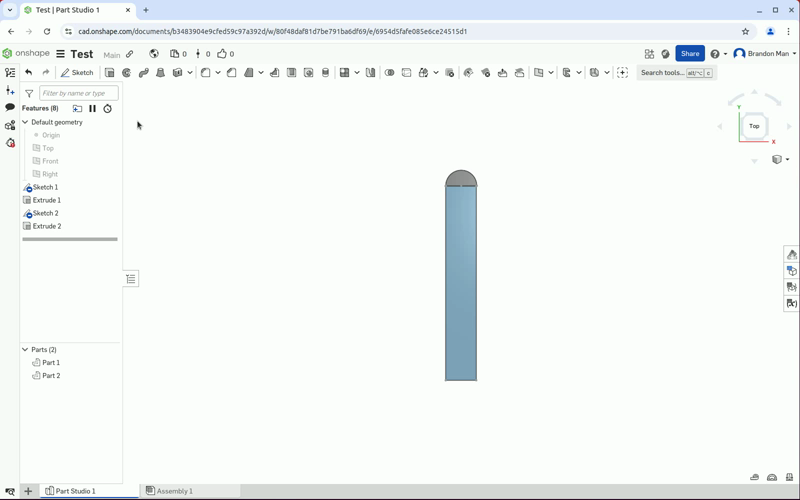
key(up, 3)
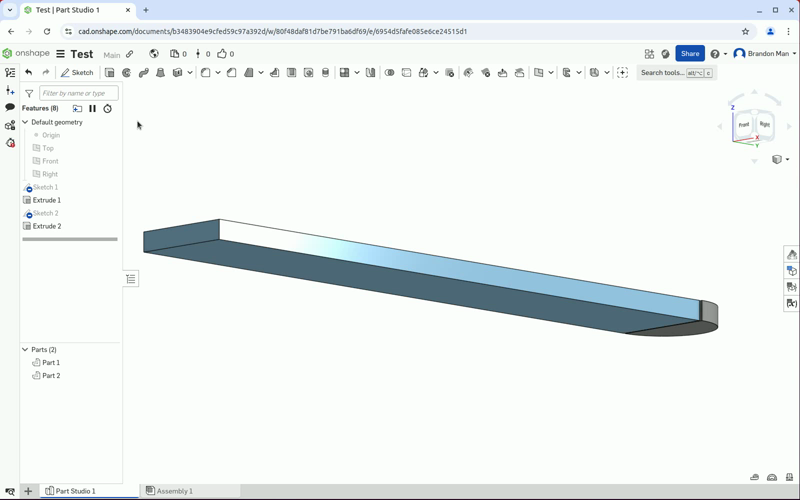
key(left, 3)
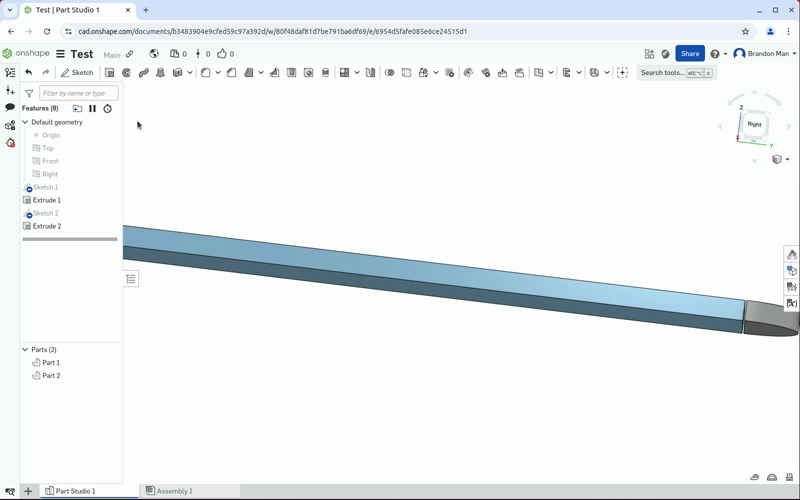
key(right, 3)
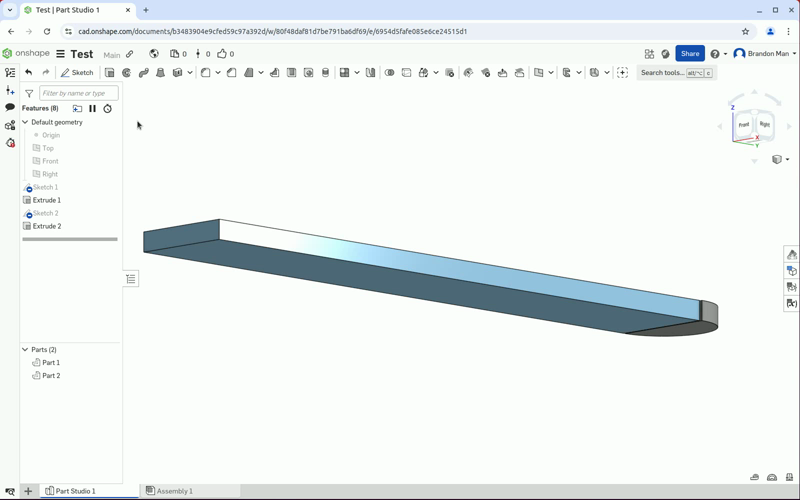
key(down, 3)
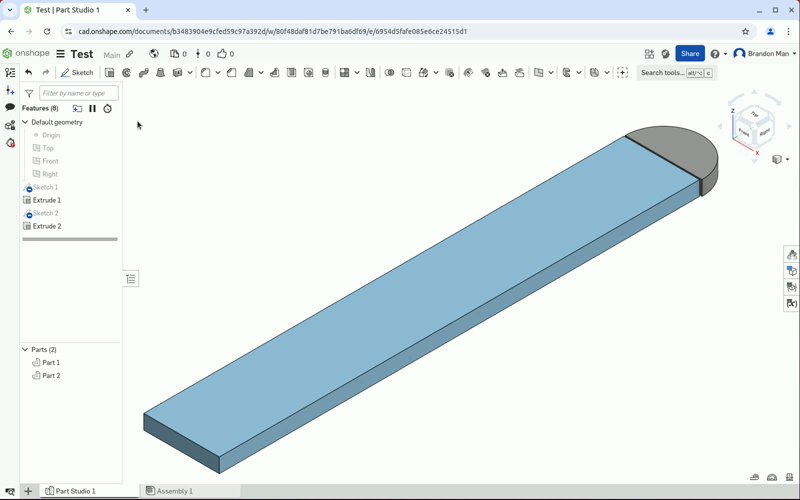
mouse_move(73, 189)
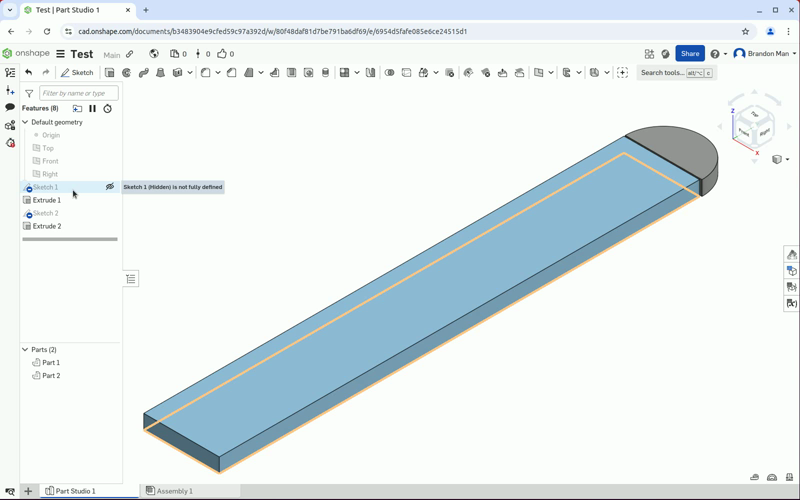
click(73, 189)